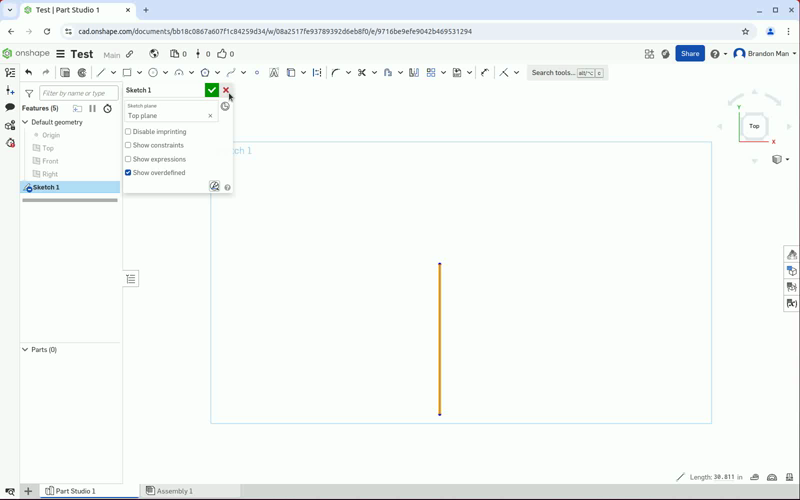
key(shift+h)
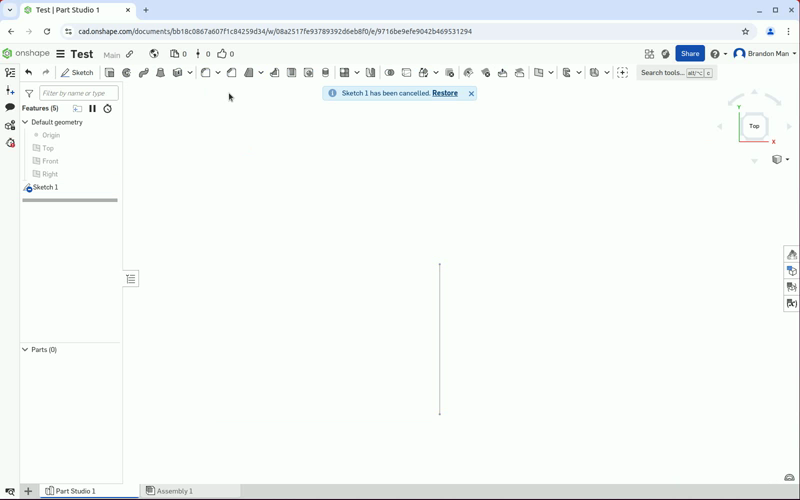
key(shift+s)
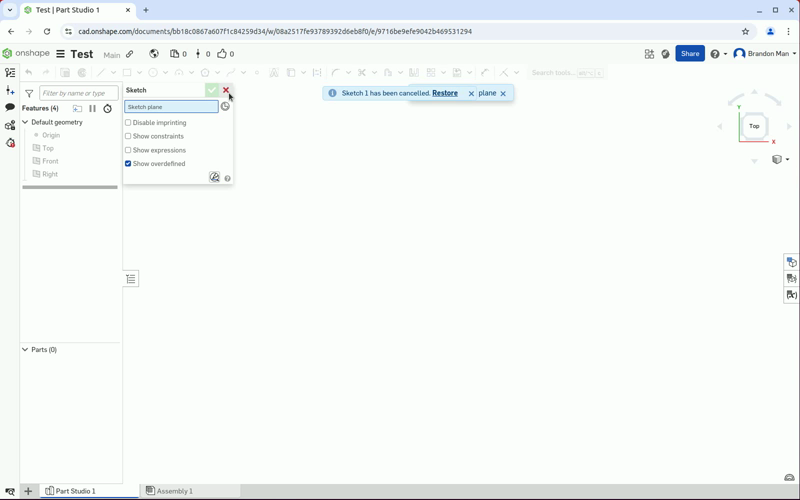
mouse_move(73, 150)
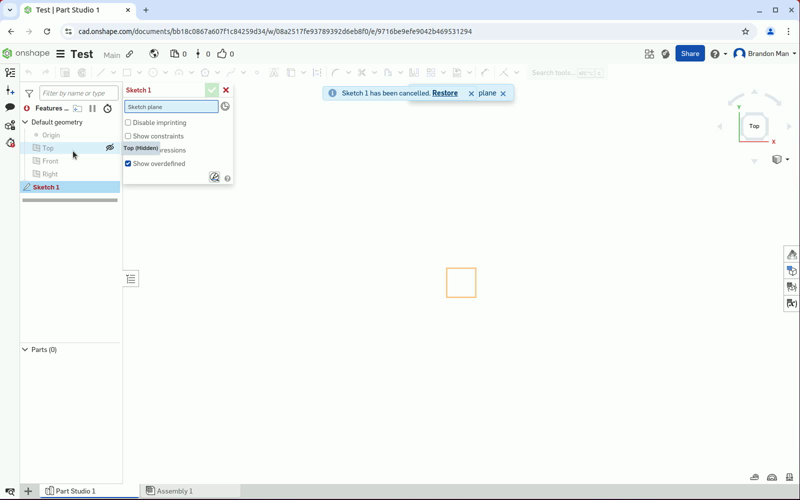
click(73, 150)
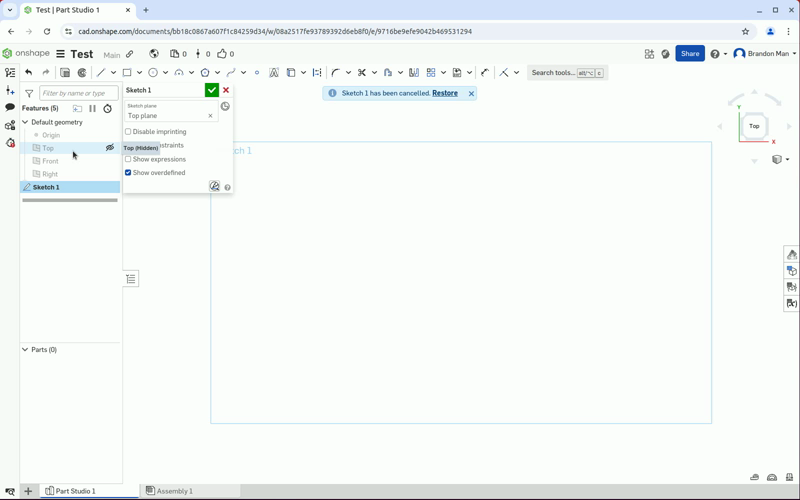
mouse_move(73, 352)
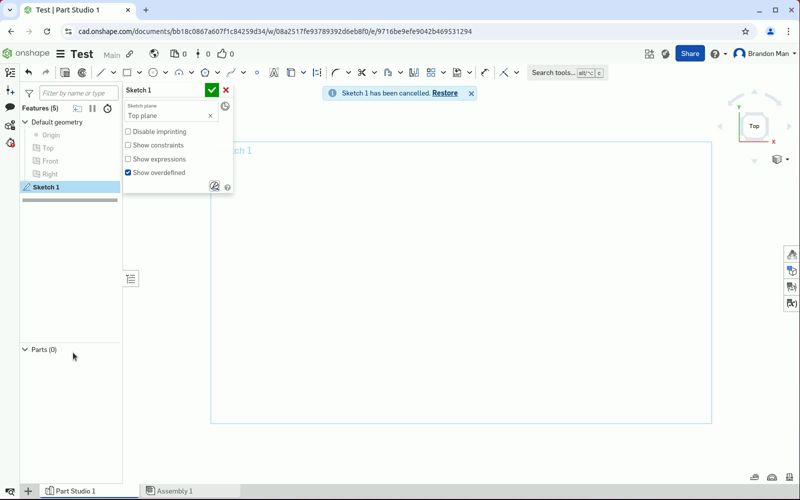
key(y)
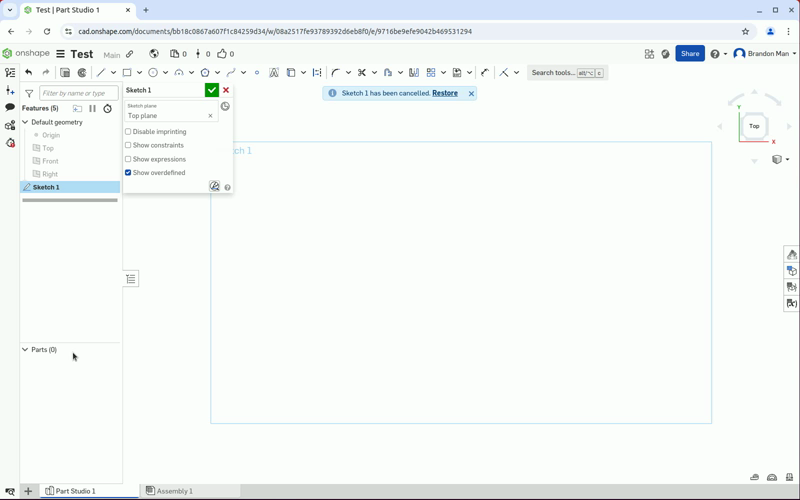
key(l)
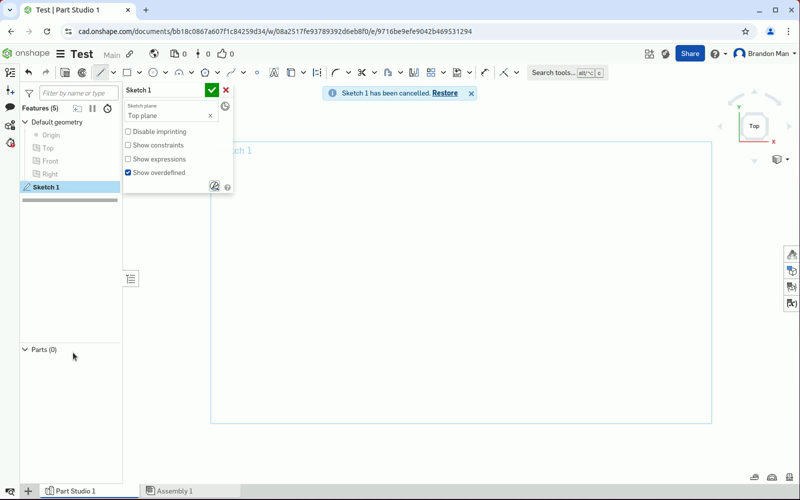
key_down(shift)
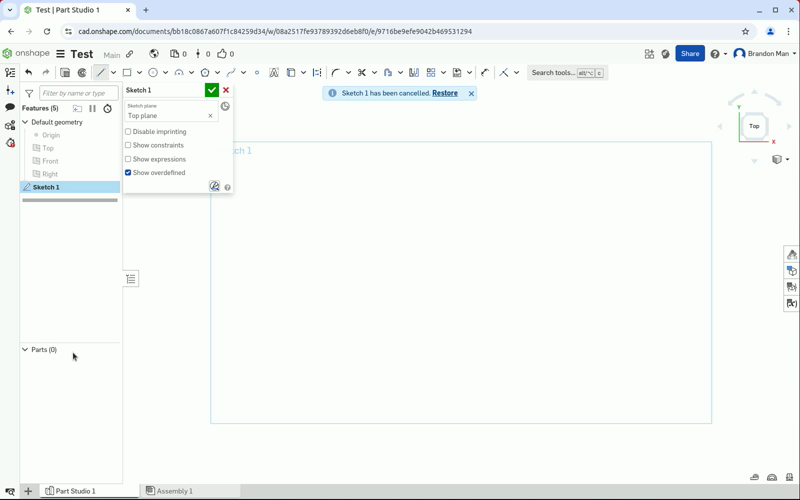
mouse_move(348, 251)
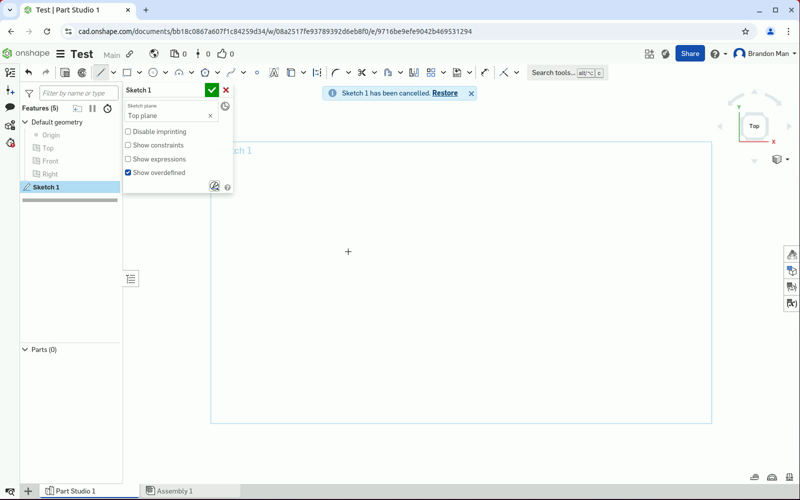
click(348, 251)
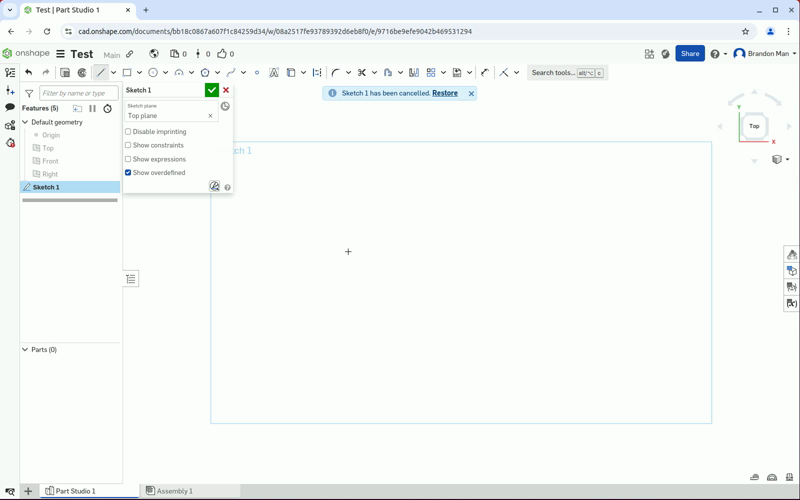
key_up(shift)
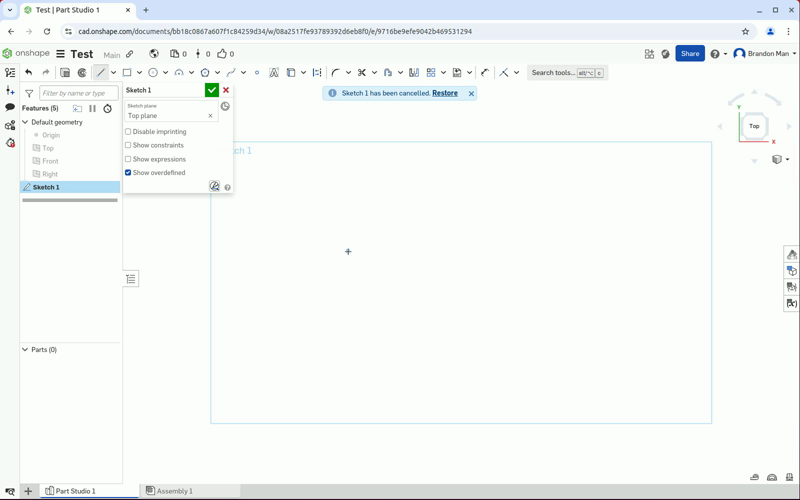
key_down(shift)
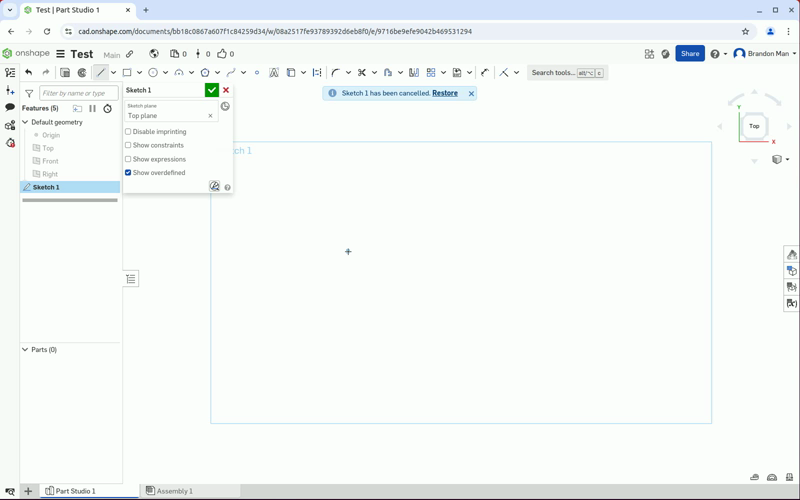
mouse_move(378, 251)
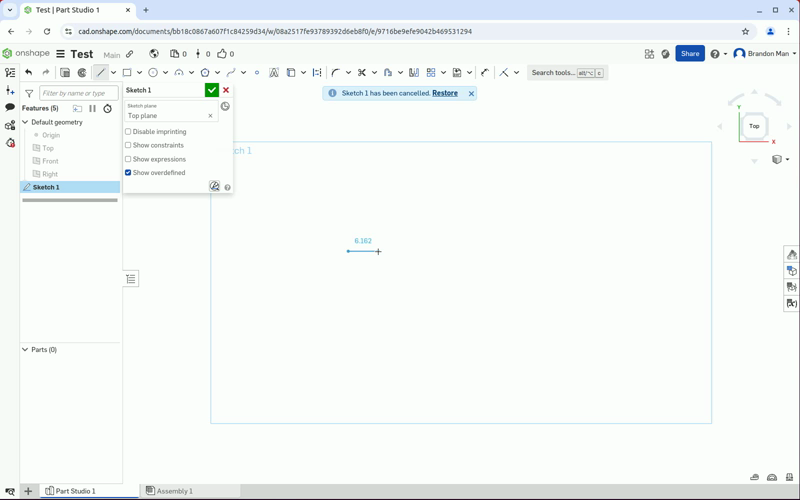
mouse_move(404, 251)
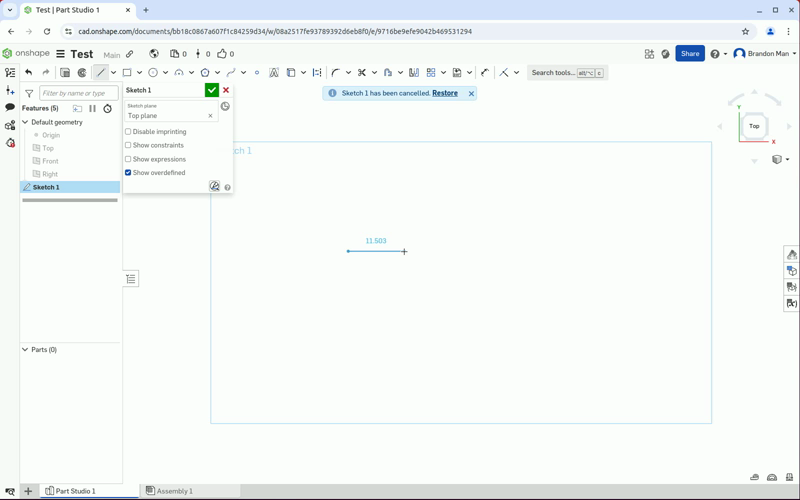
click(404, 251)
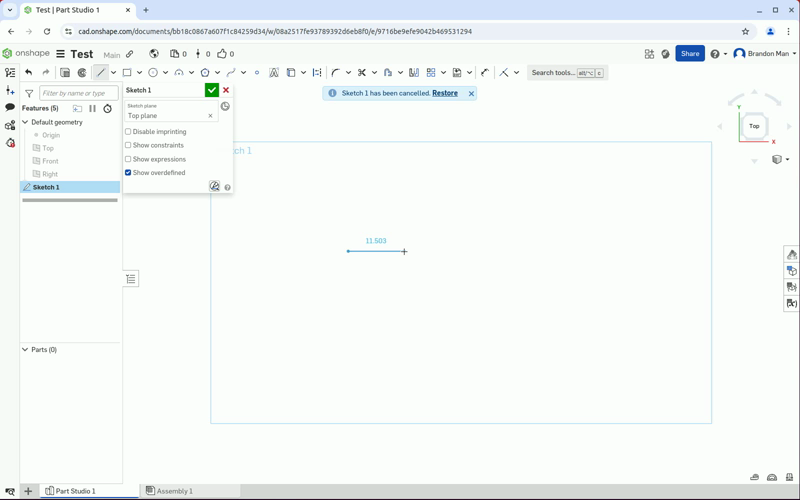
key_up(shift)
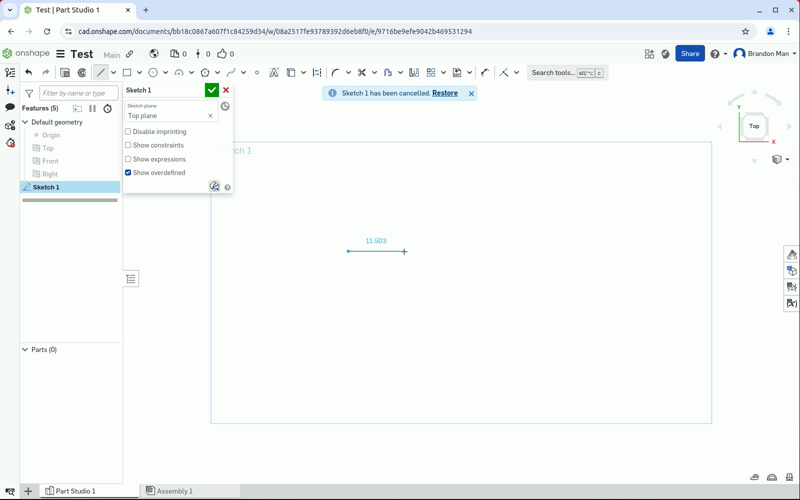
key_down(shift)
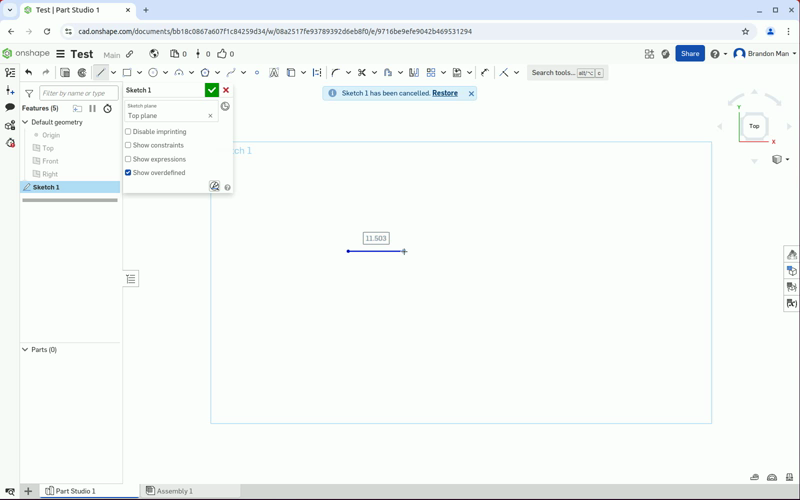
mouse_move(434, 251)
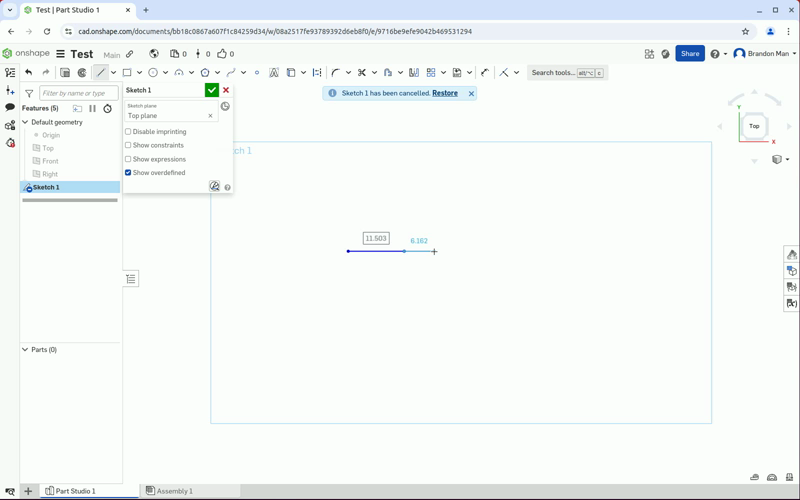
mouse_move(404, 195)
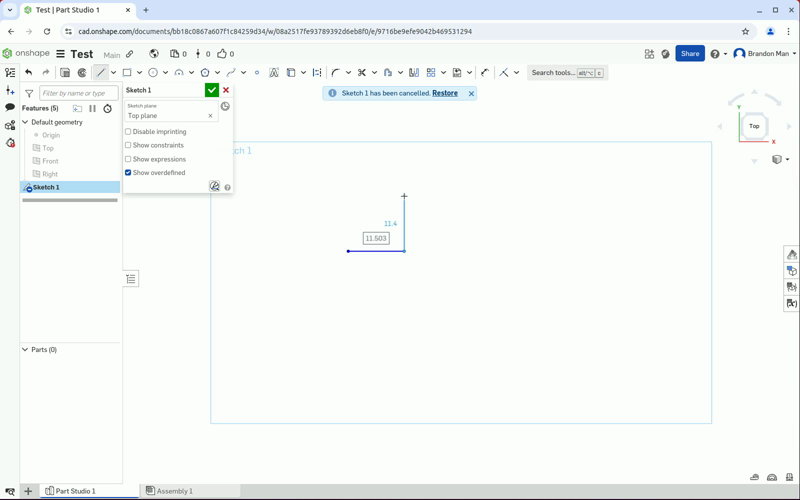
click(404, 195)
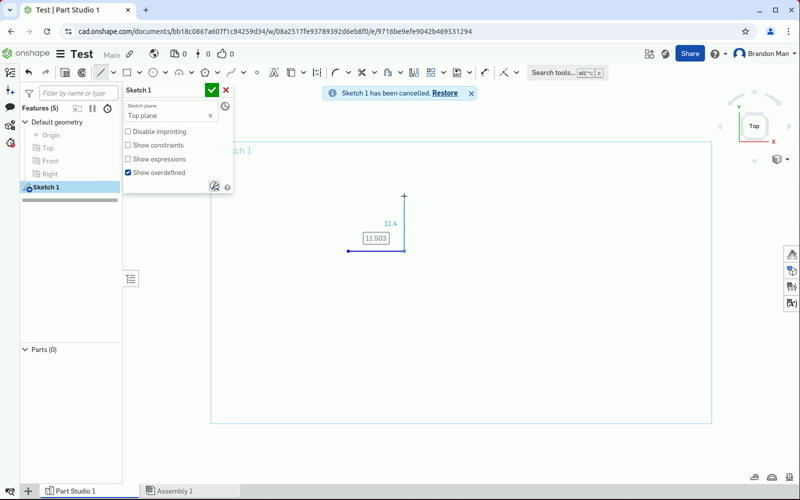
key_up(shift)
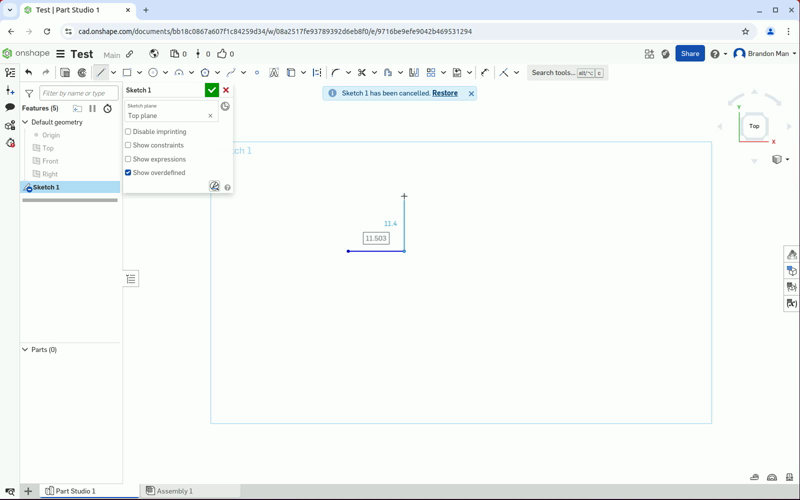
key_down(shift)
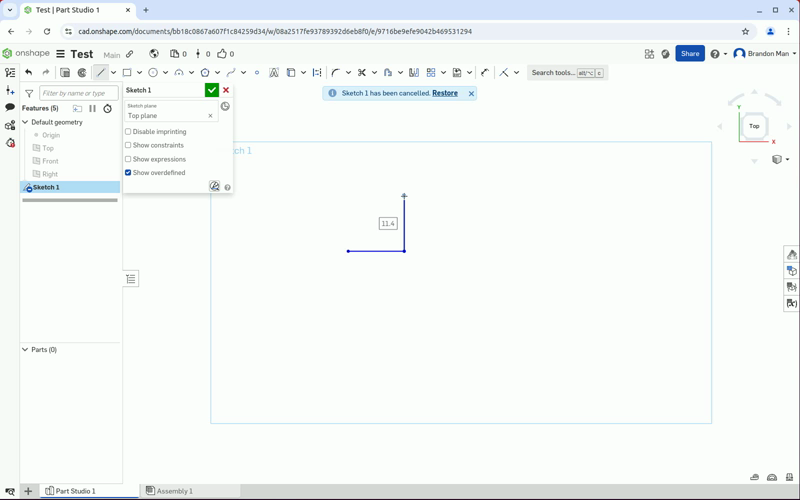
mouse_move(434, 195)
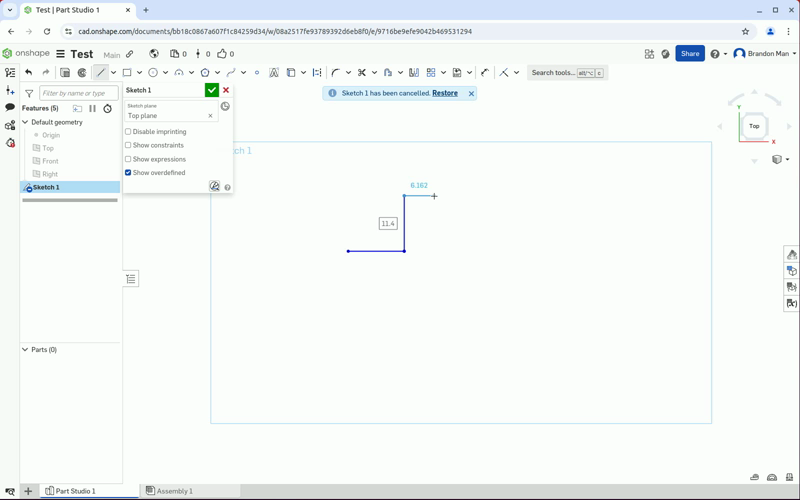
mouse_move(348, 195)
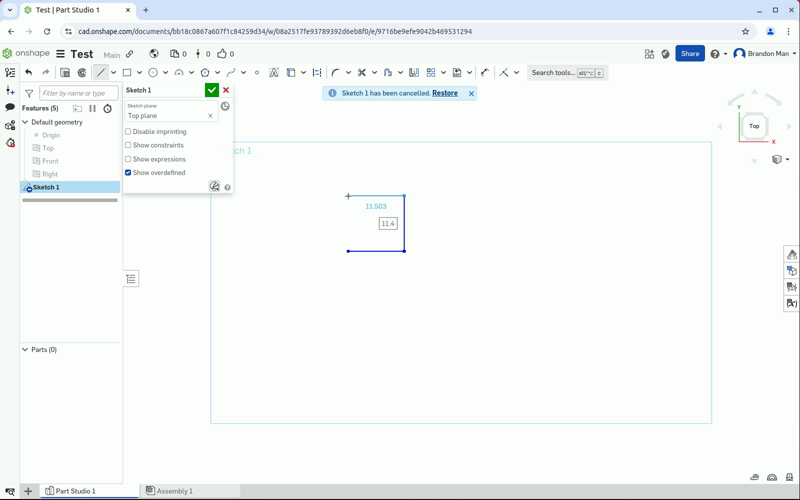
click(348, 195)
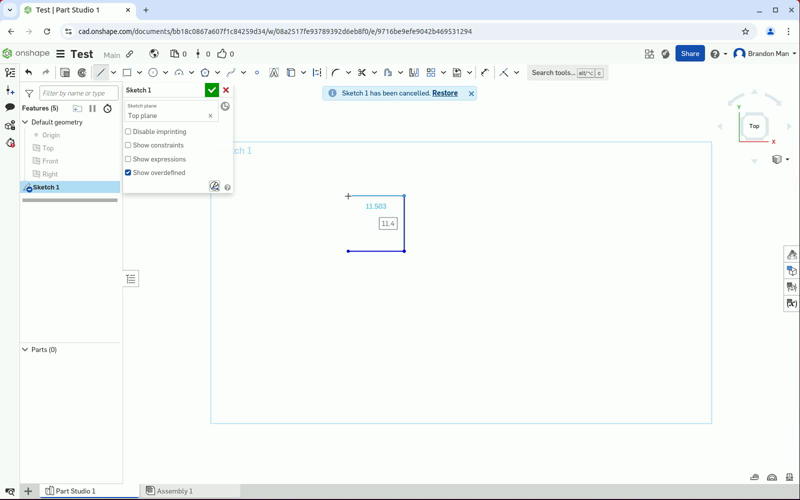
key_up(shift)
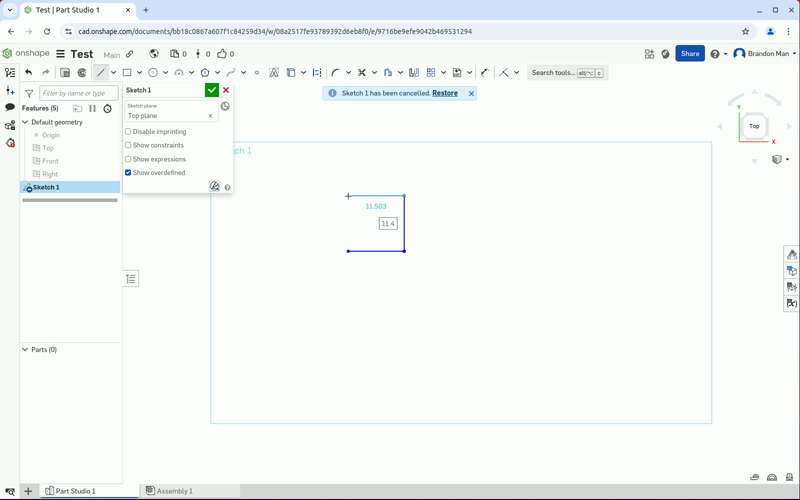
mouse_move(378, 195)
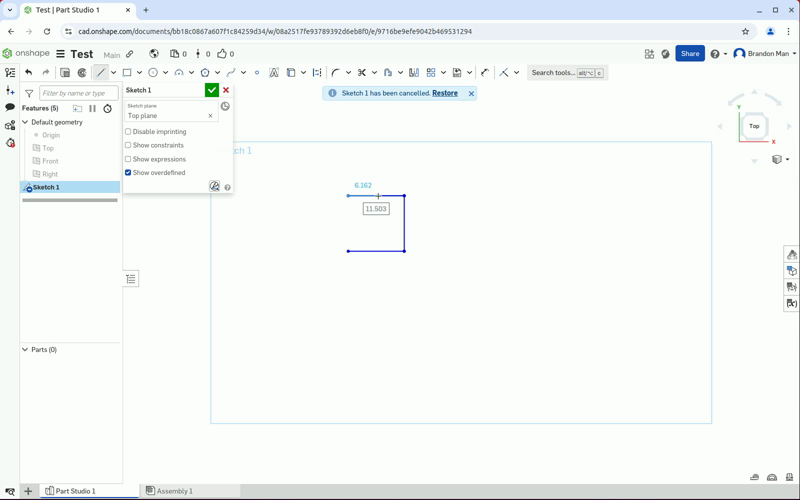
key_down(shift)
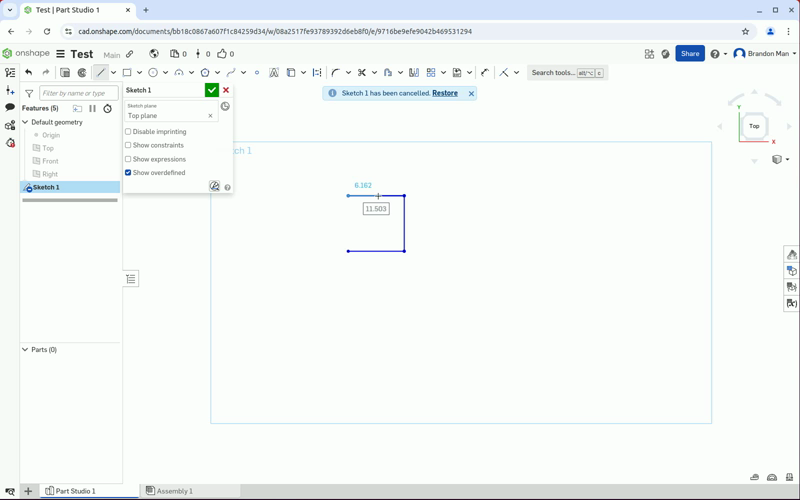
mouse_move(348, 251)
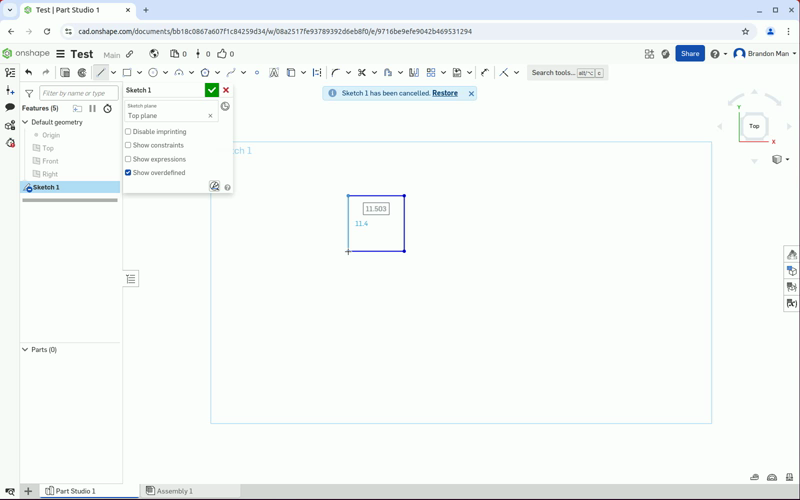
key_up(shift)
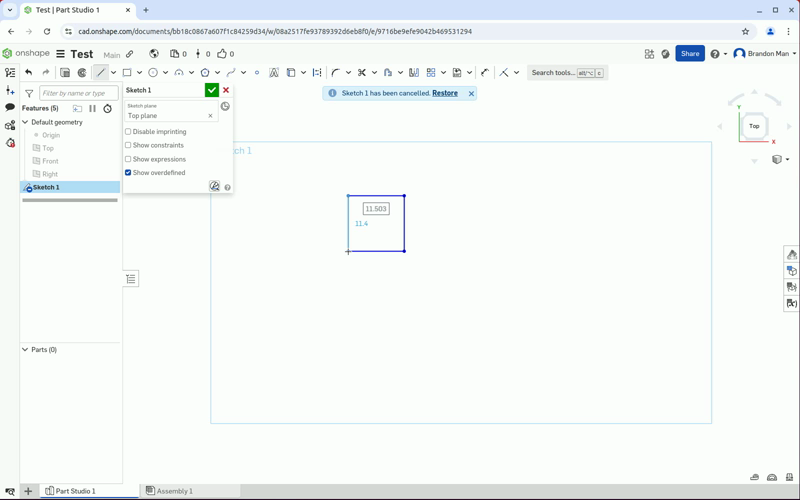
click(348, 251)
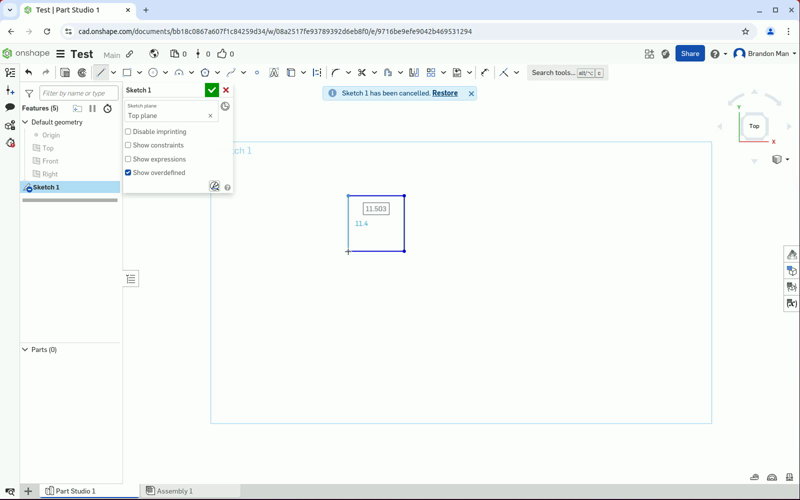
key(esc)
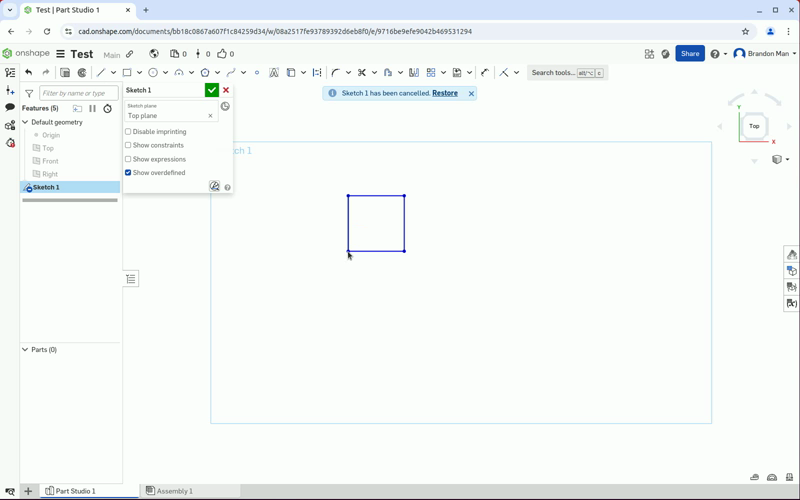
mouse_move(390, 225)
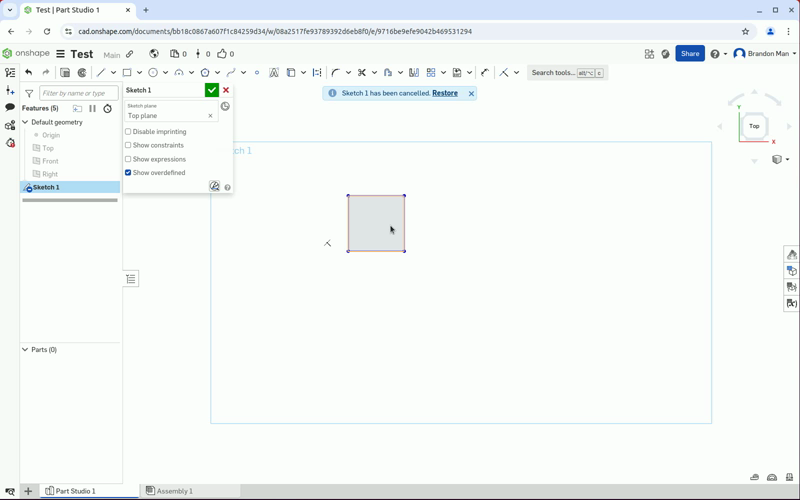
click(390, 225)
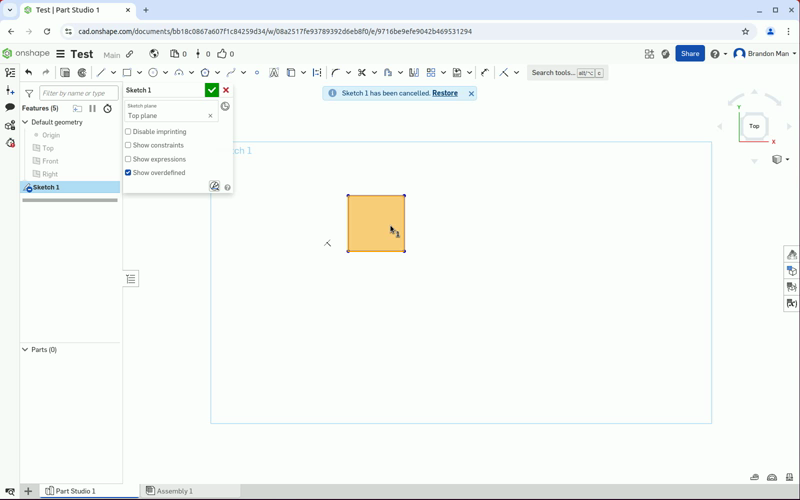
mouse_move(73, 352)
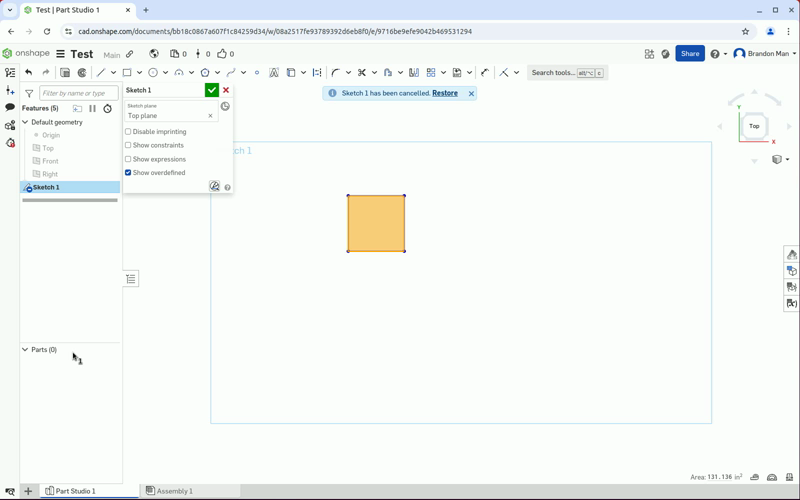
key(shift+y)
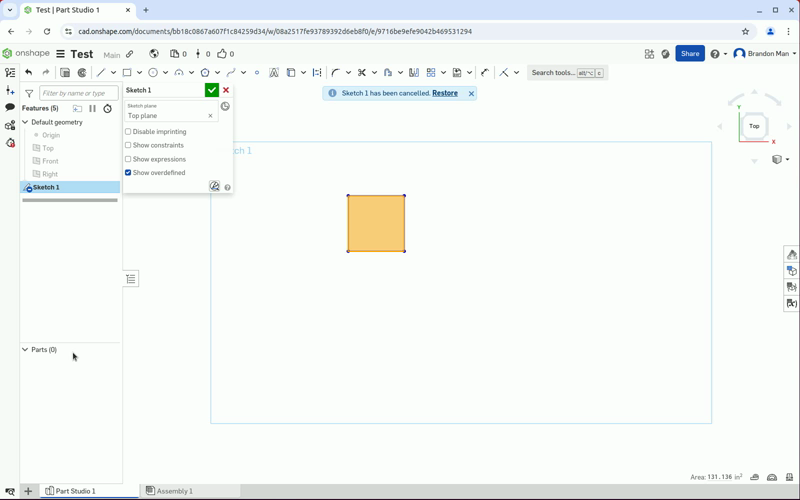
key(shift+e)
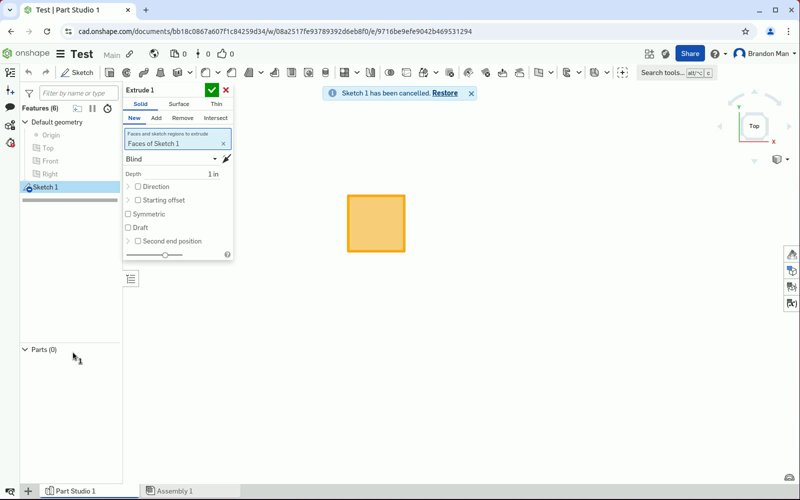
mouse_move(143, 106)
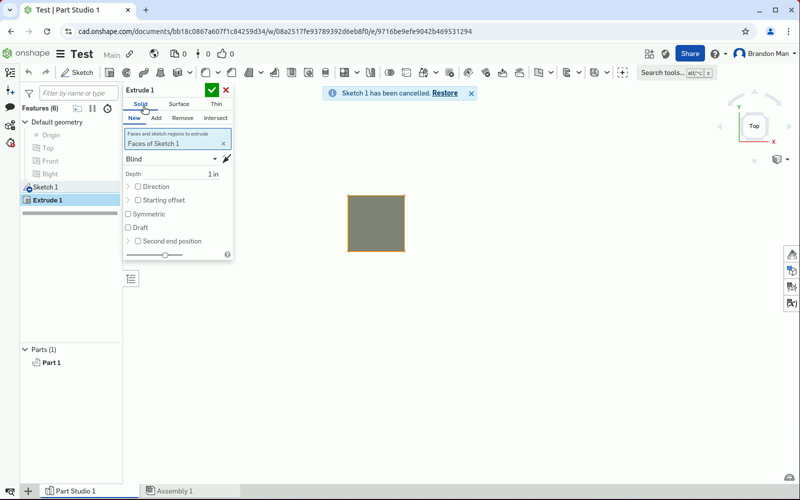
click(143, 106)
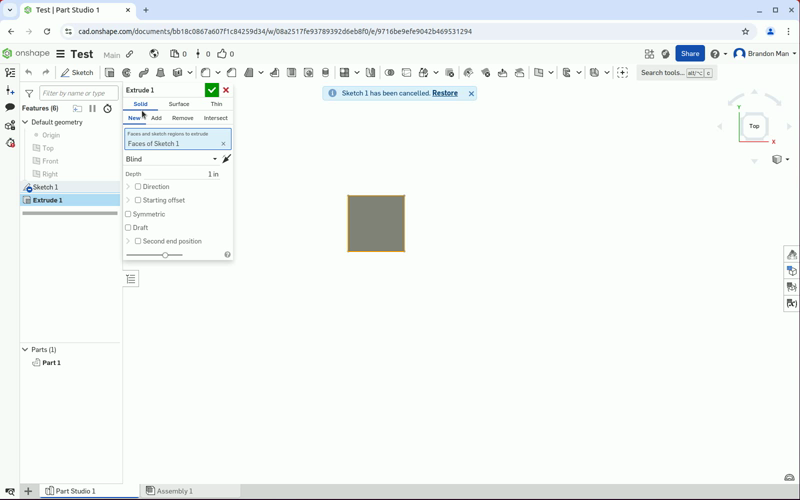
mouse_move(137, 120)
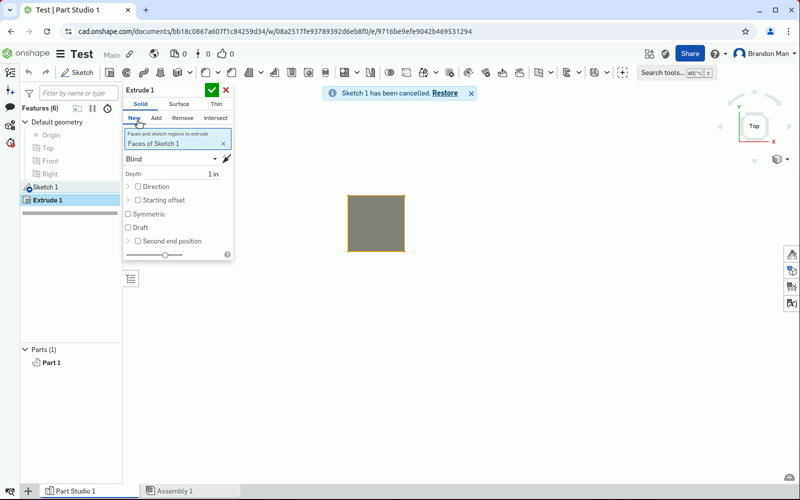
click(137, 120)
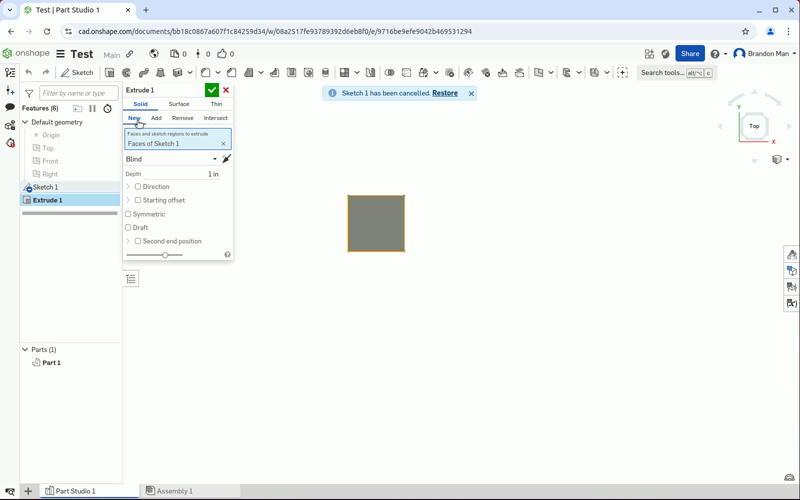
key(tab, 4)
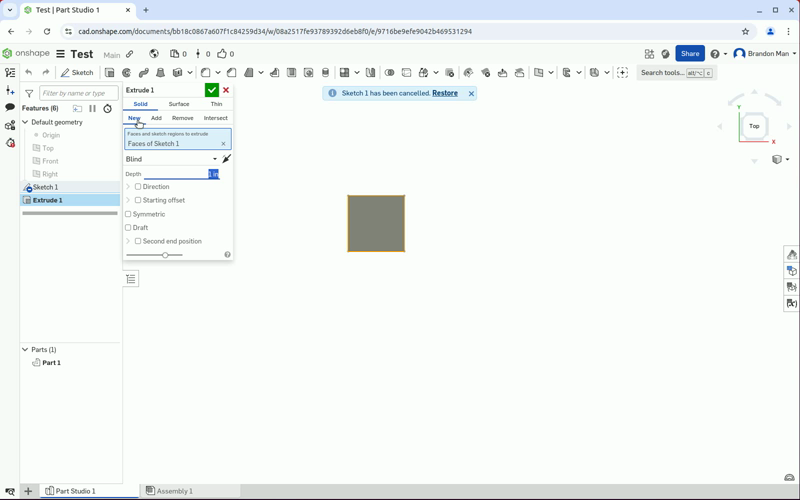
text(2.889)
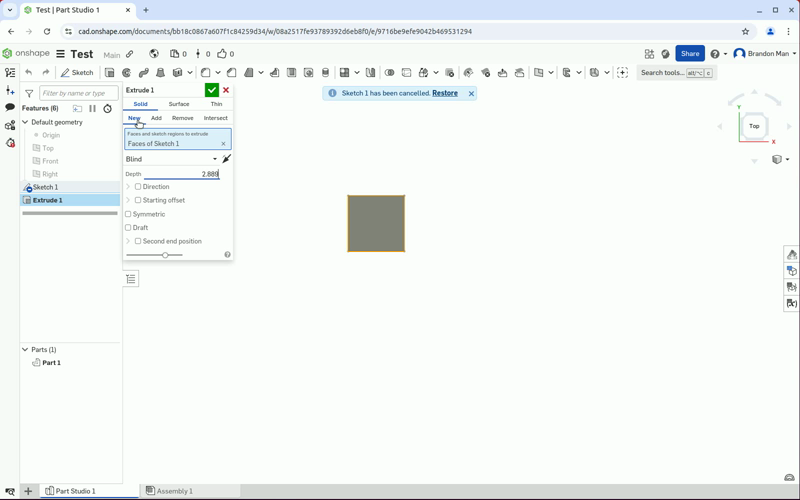
key(enter)
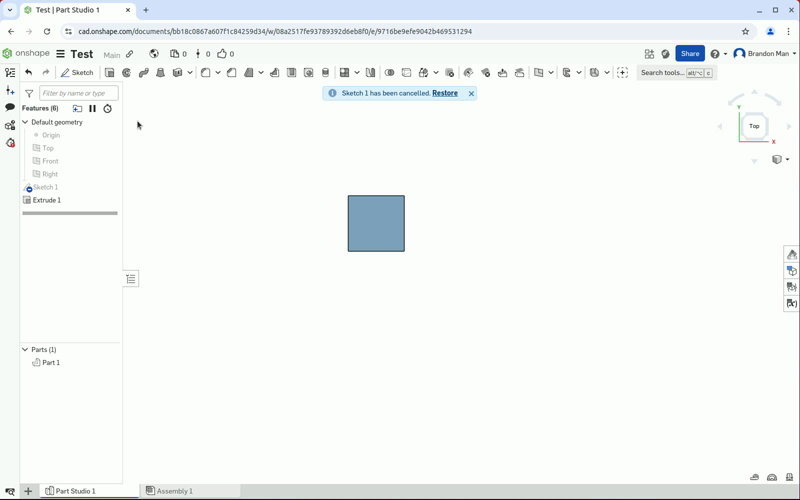
key(shift+h)
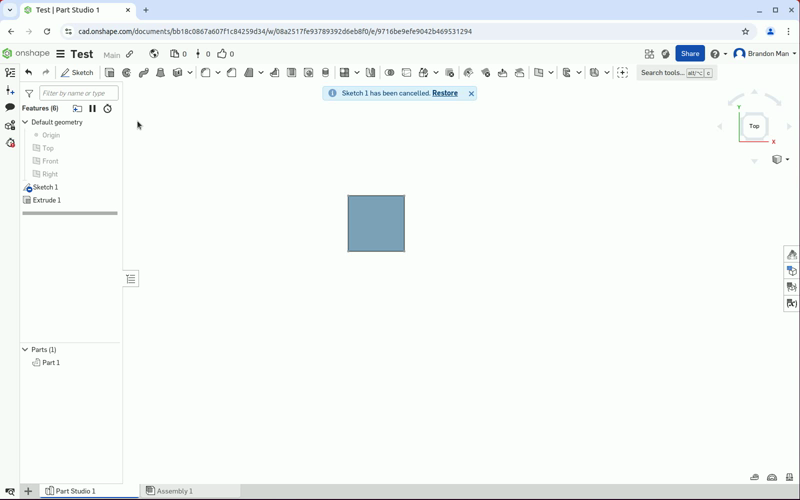
key(shift+h)
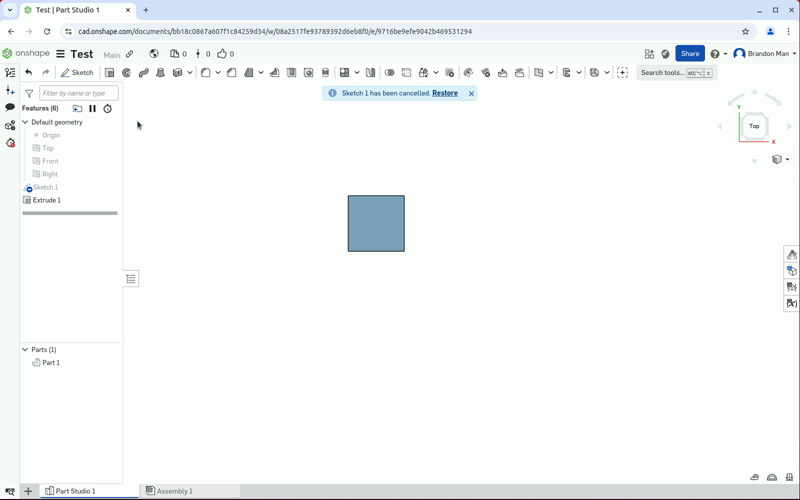
mouse_move(73, 189)
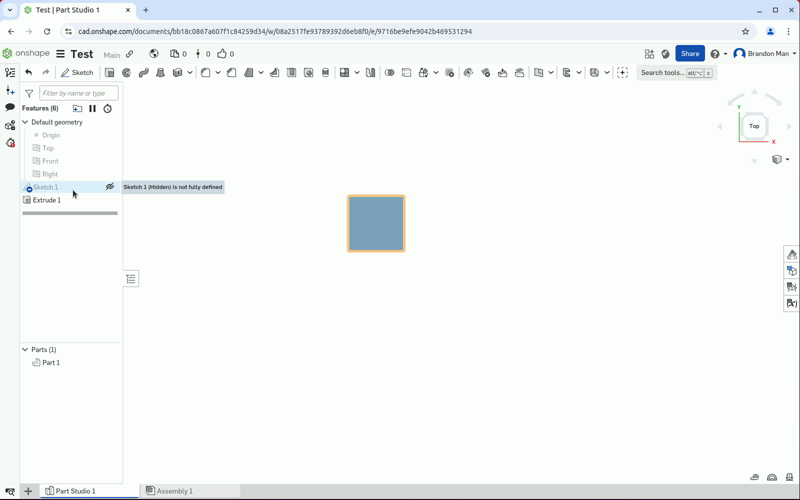
click(73, 189)
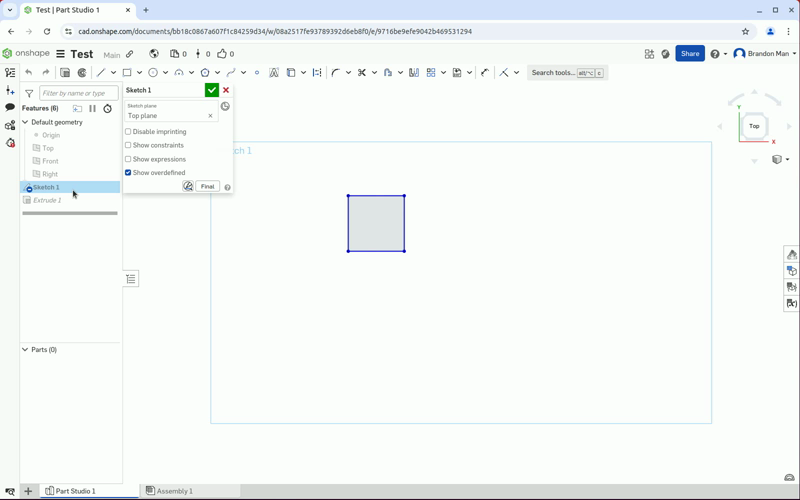
mouse_move(229, 92)
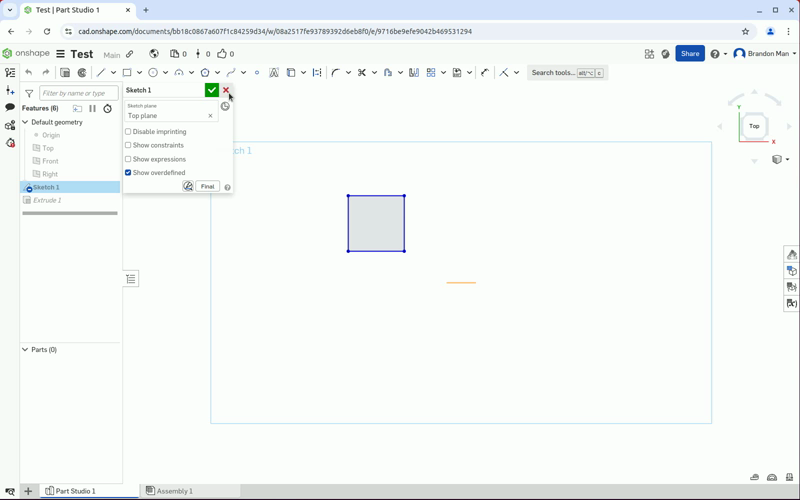
click(229, 92)
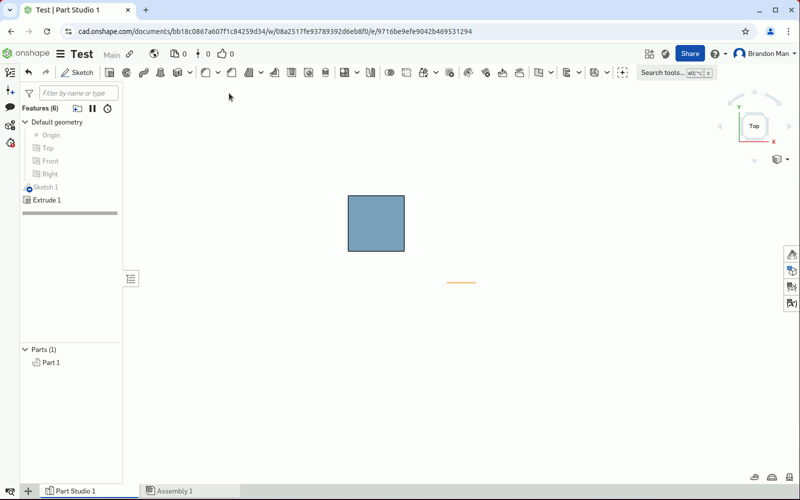
mouse_move(541, 75)
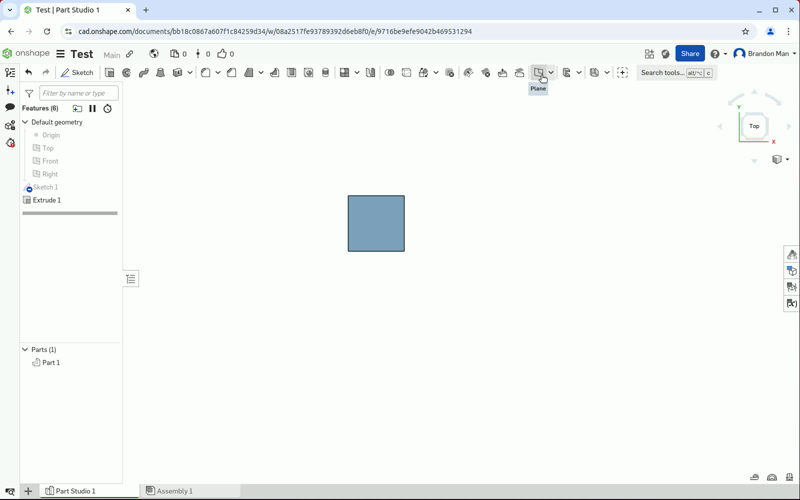
click(541, 75)
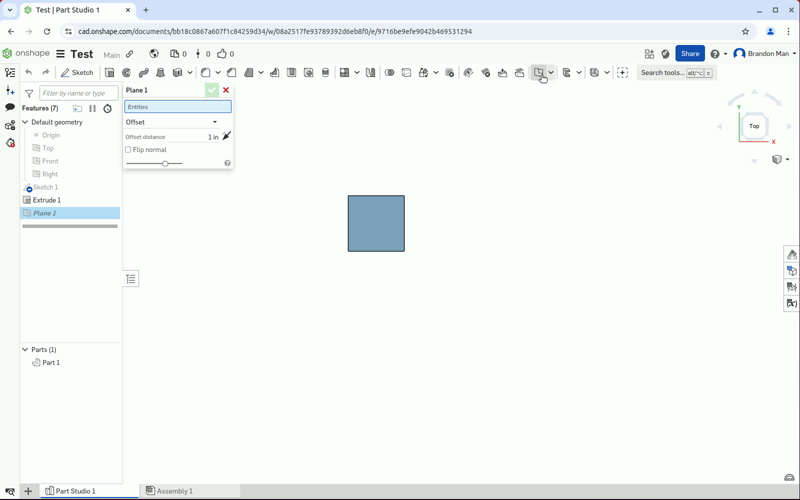
mouse_move(73, 150)
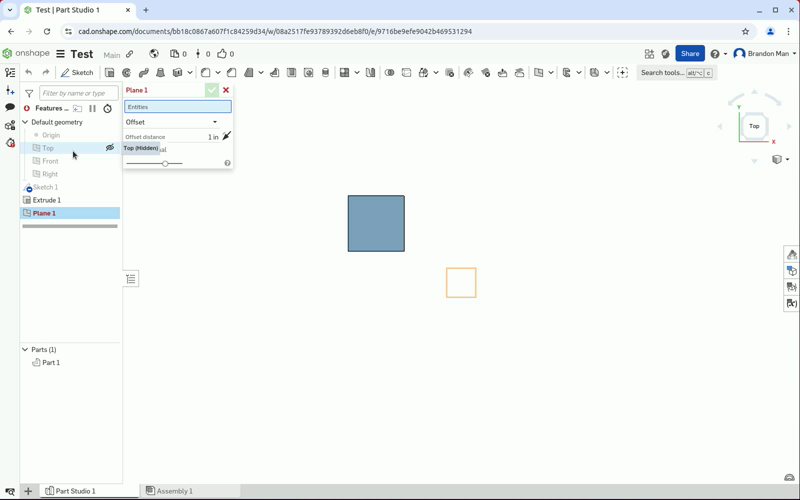
click(73, 150)
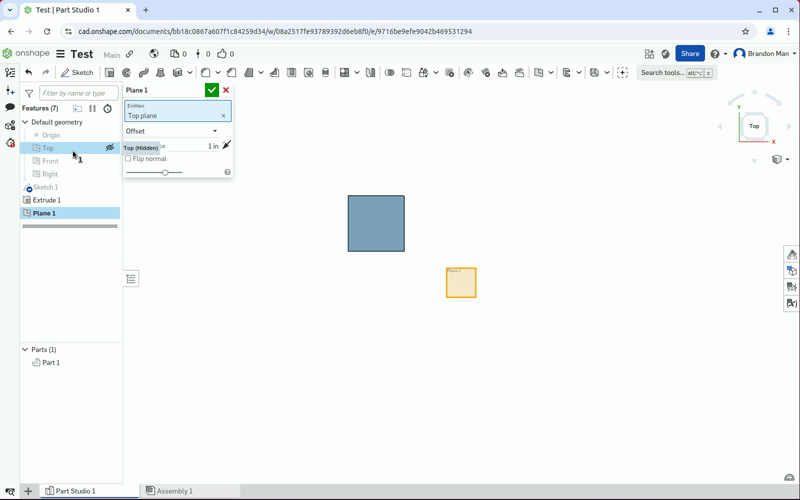
key(tab, 2)
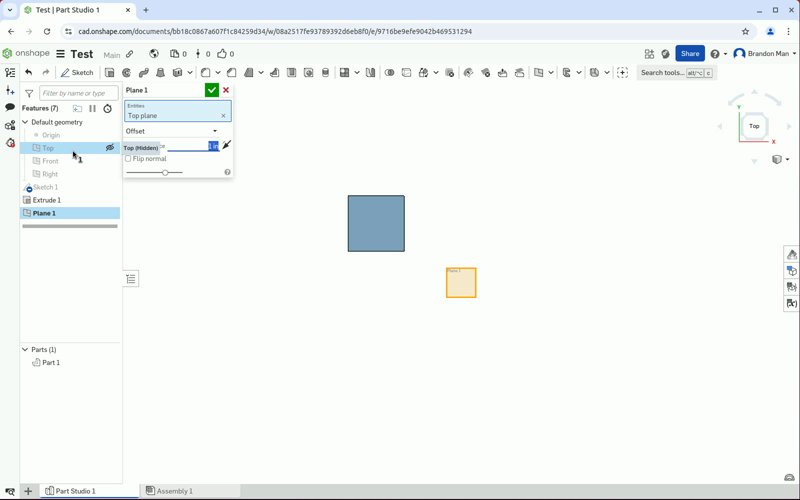
text(2.896)
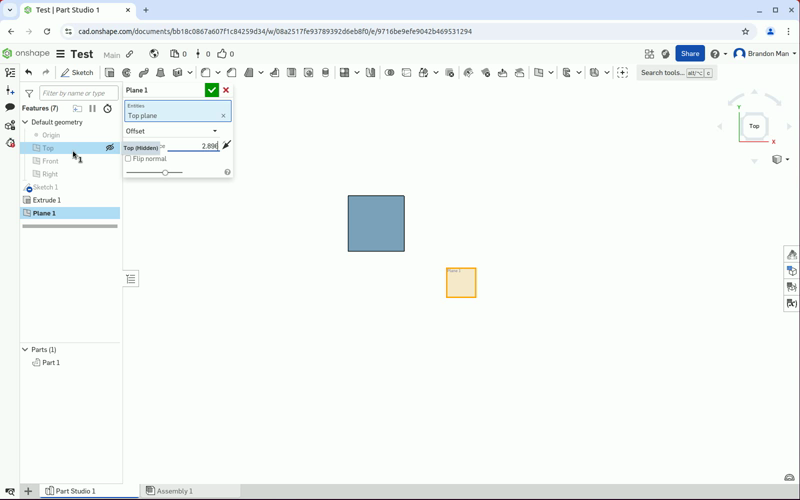
key(enter, 2)
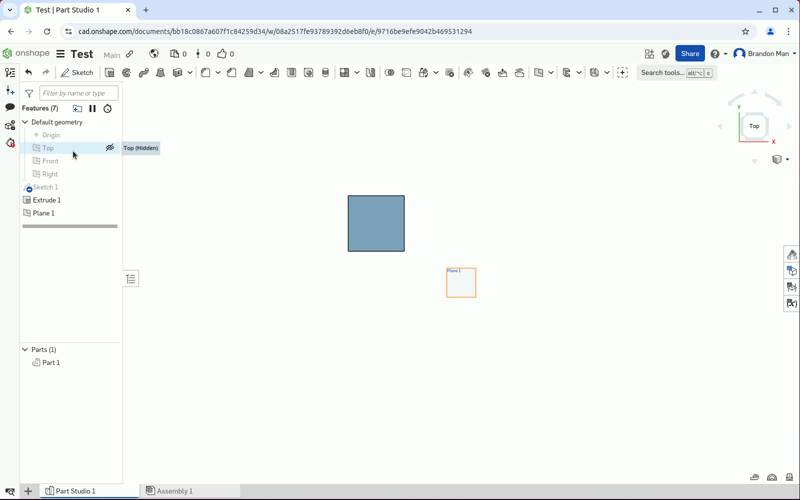
key(shift+s)
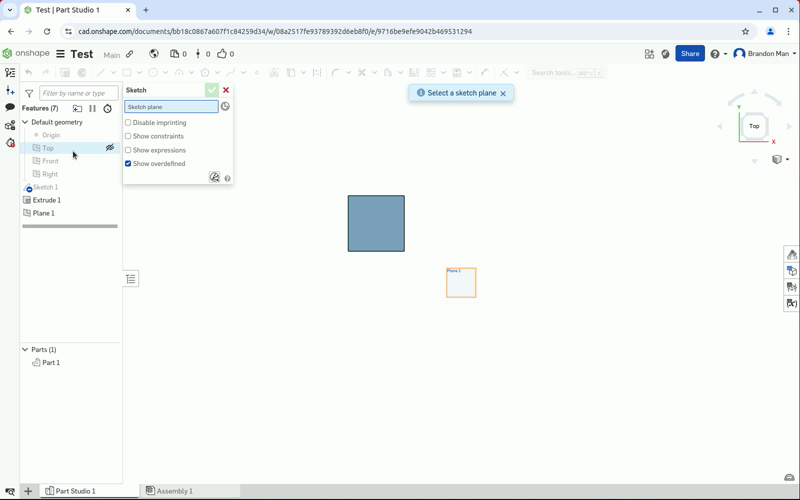
mouse_move(73, 215)
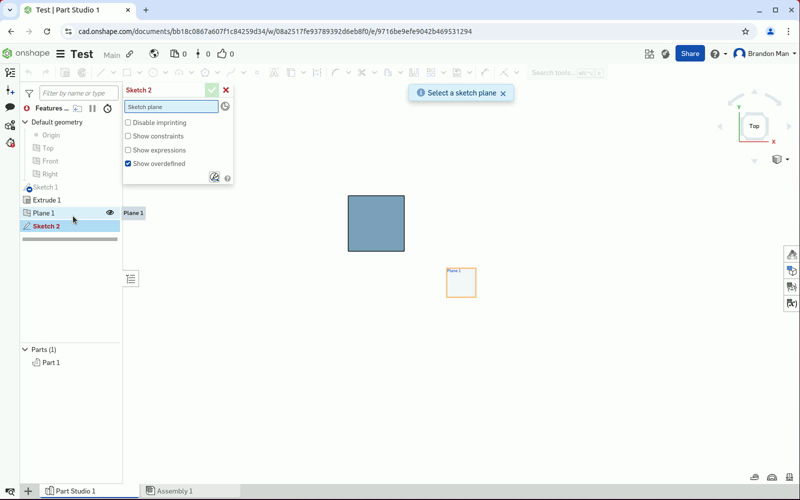
click(73, 215)
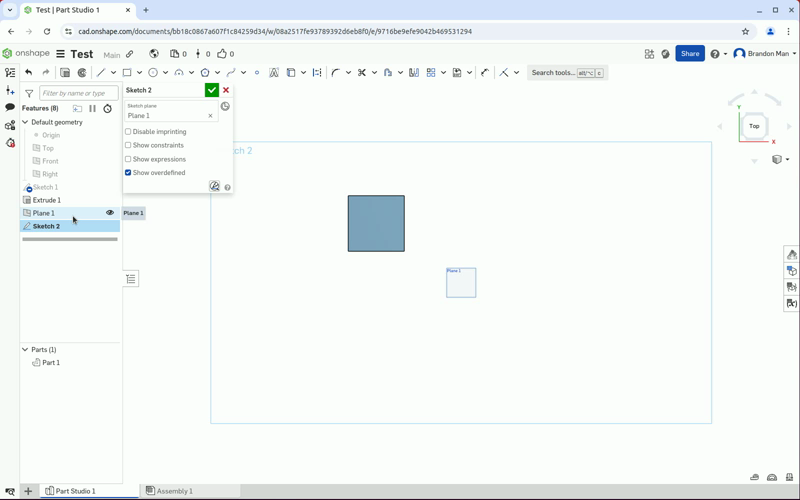
mouse_move(73, 352)
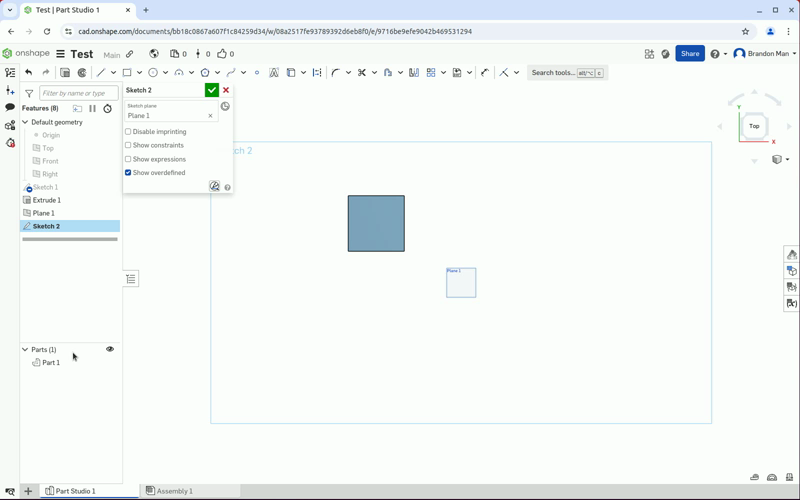
key(y)
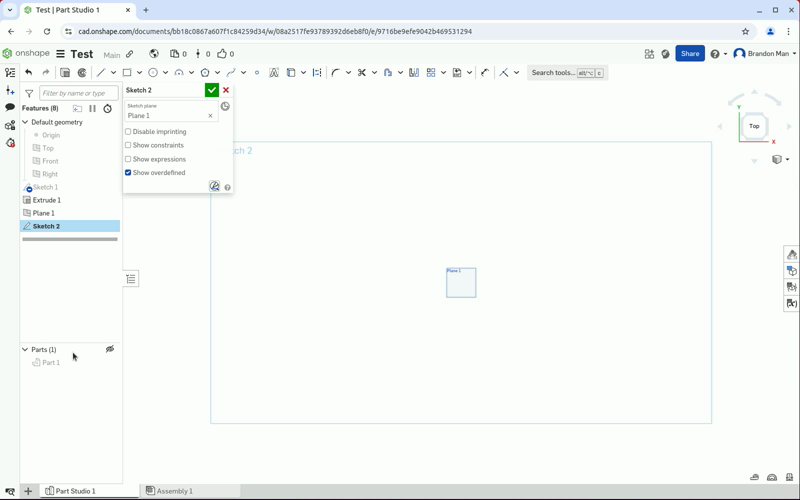
key(l)
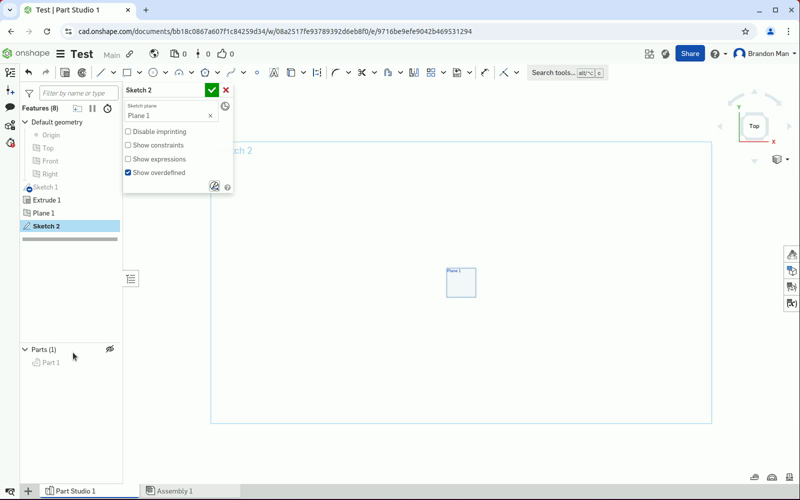
key_down(shift)
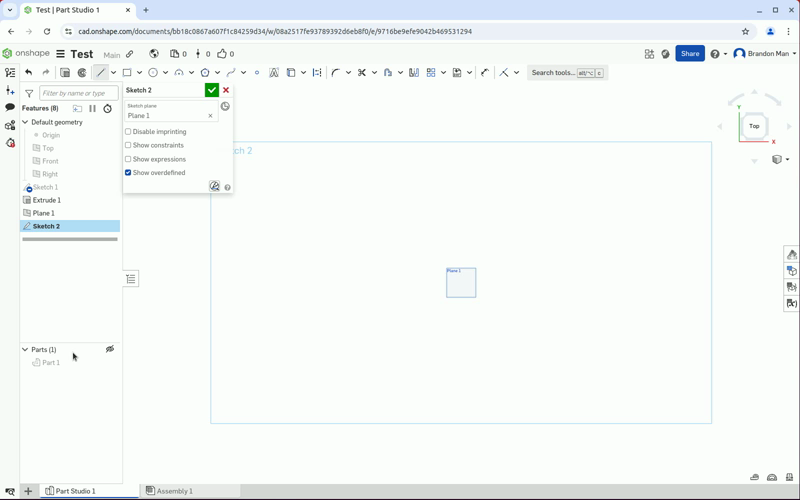
mouse_move(348, 210)
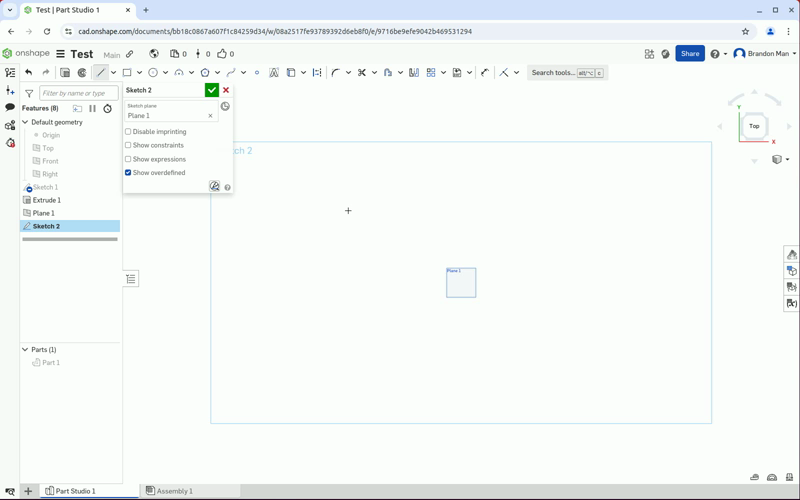
click(348, 210)
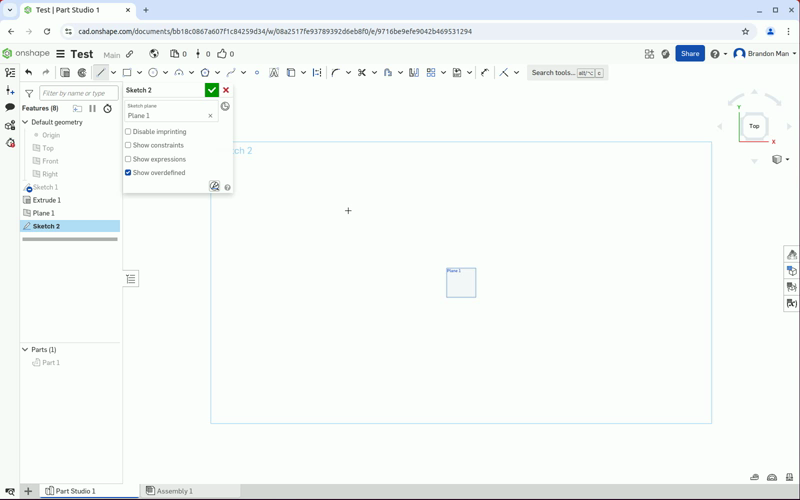
key_up(shift)
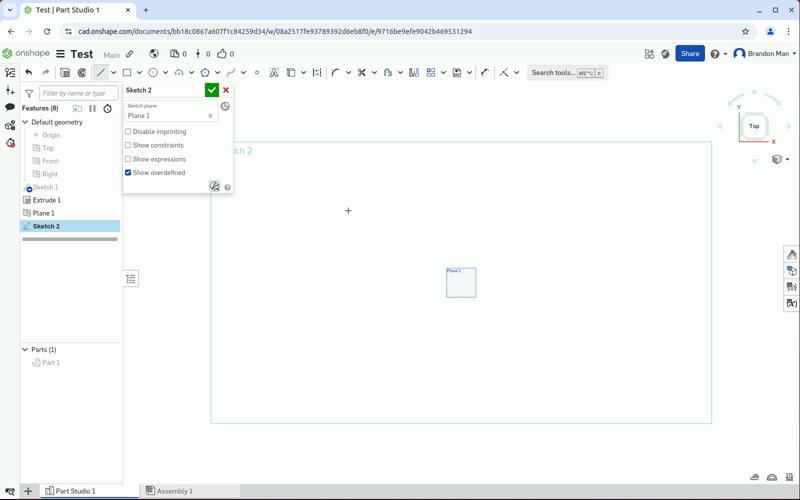
key_down(shift)
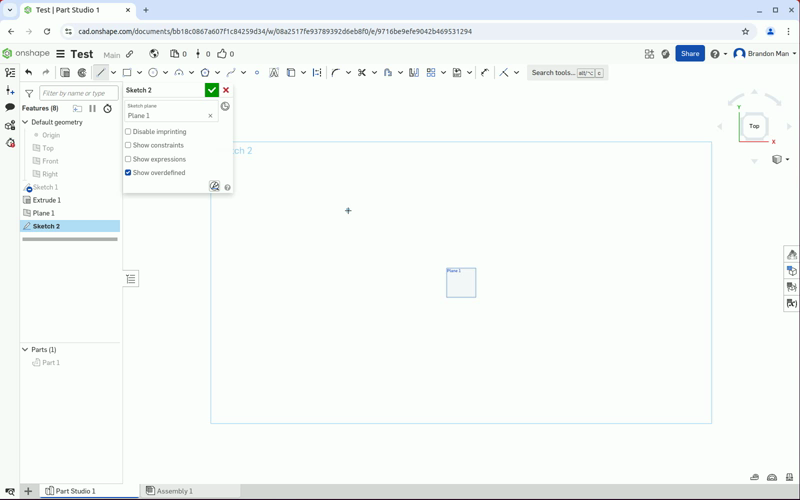
mouse_move(378, 210)
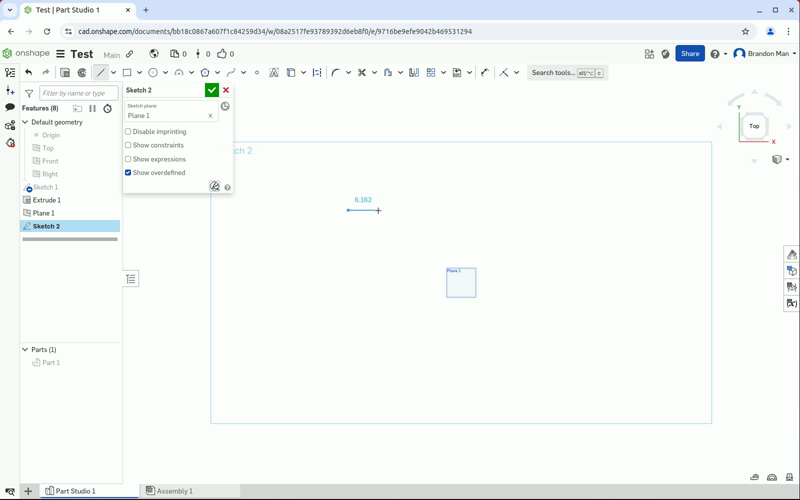
mouse_move(377, 210)
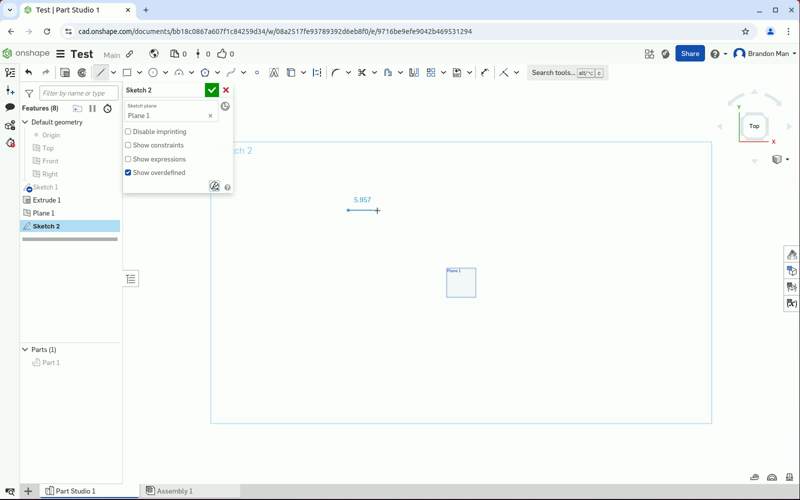
click(377, 210)
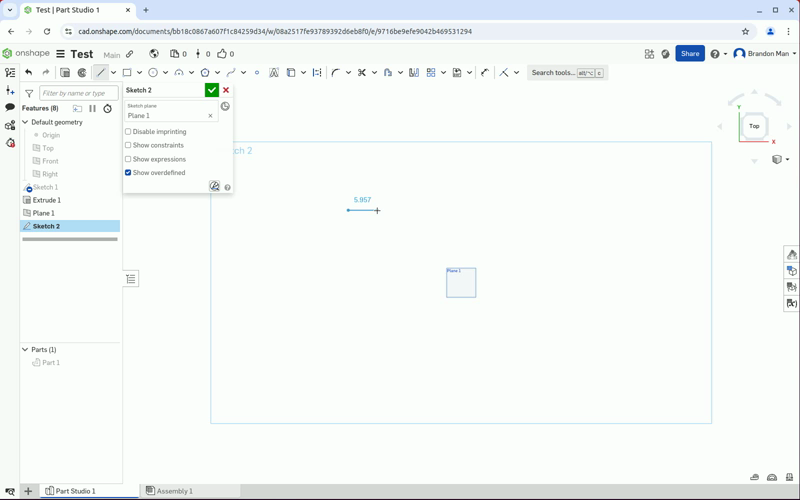
key_up(shift)
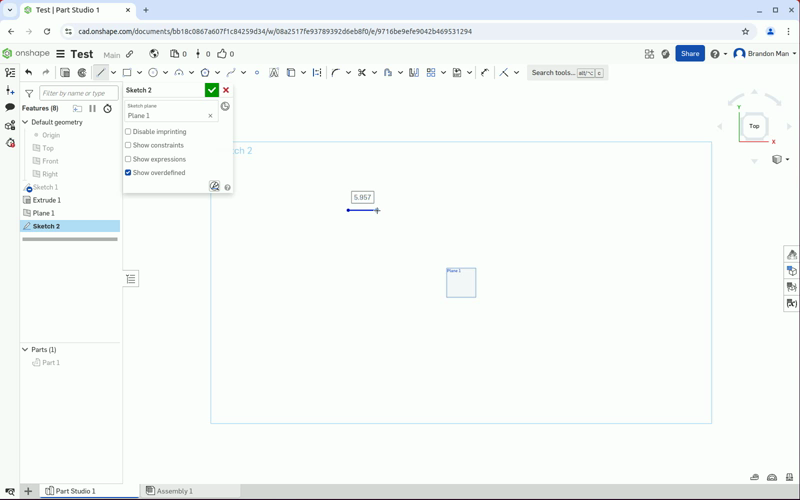
key_down(shift)
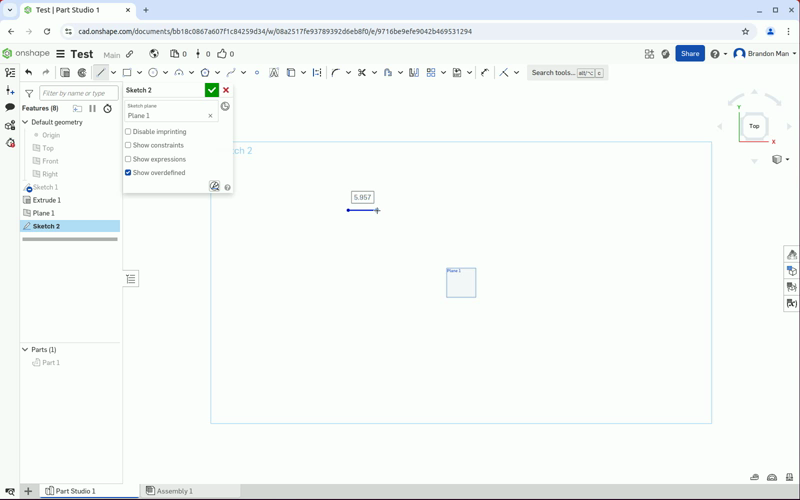
mouse_move(407, 210)
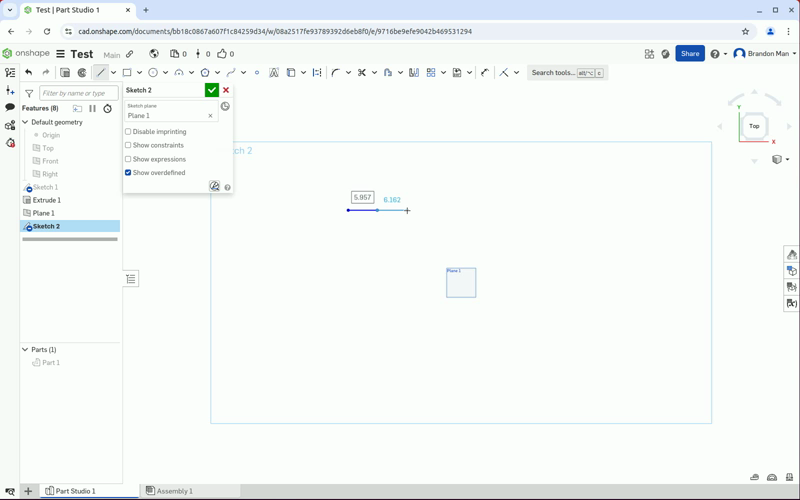
mouse_move(377, 195)
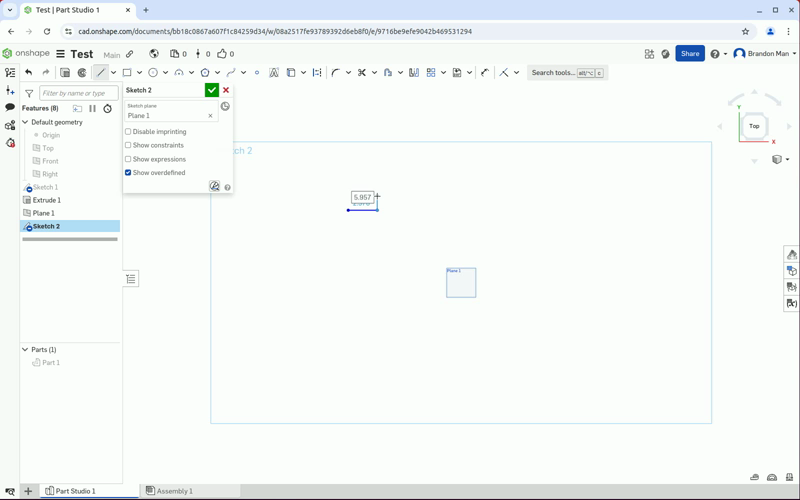
click(377, 195)
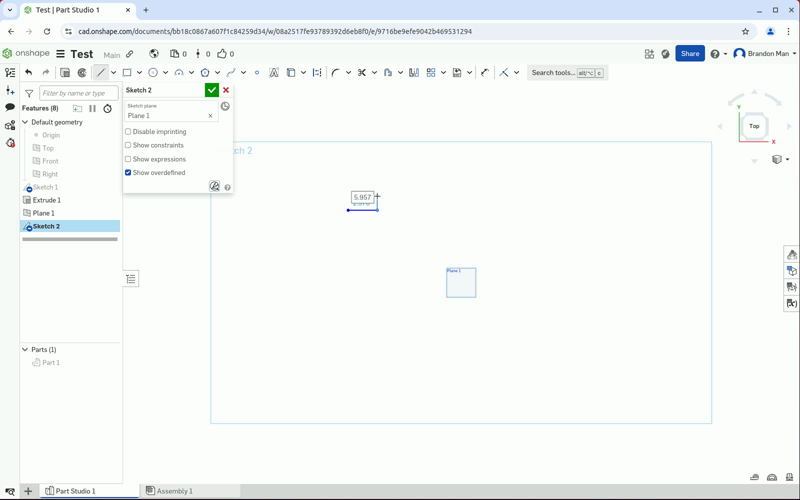
key_up(shift)
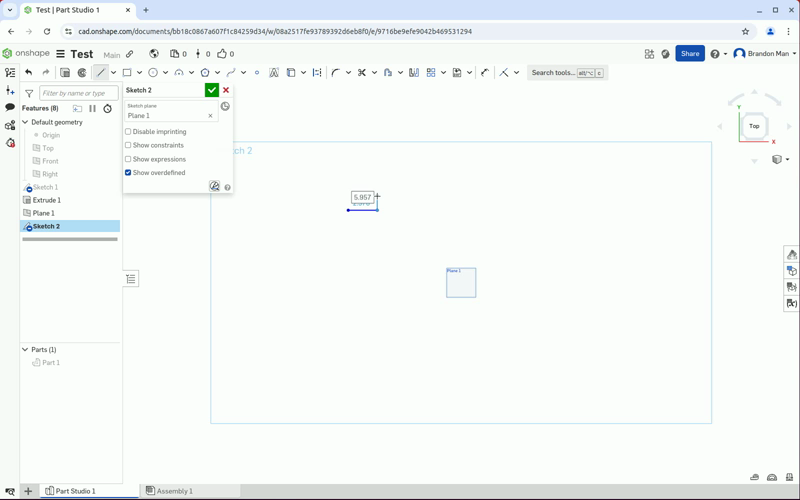
key_down(shift)
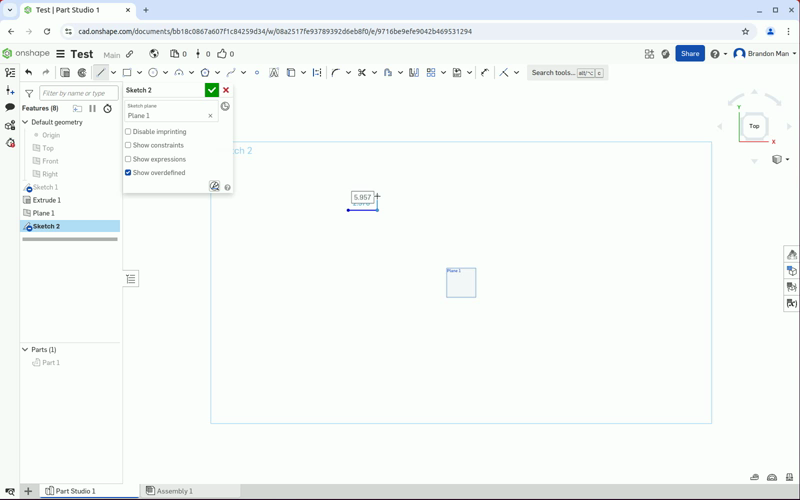
mouse_move(407, 195)
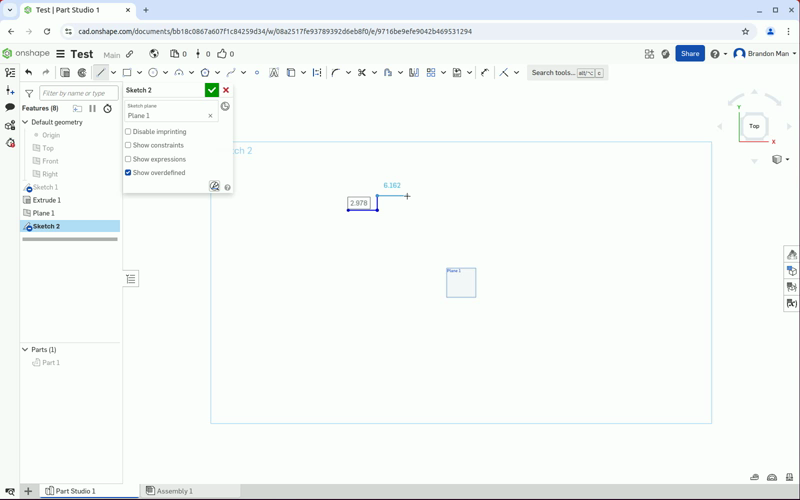
mouse_move(348, 195)
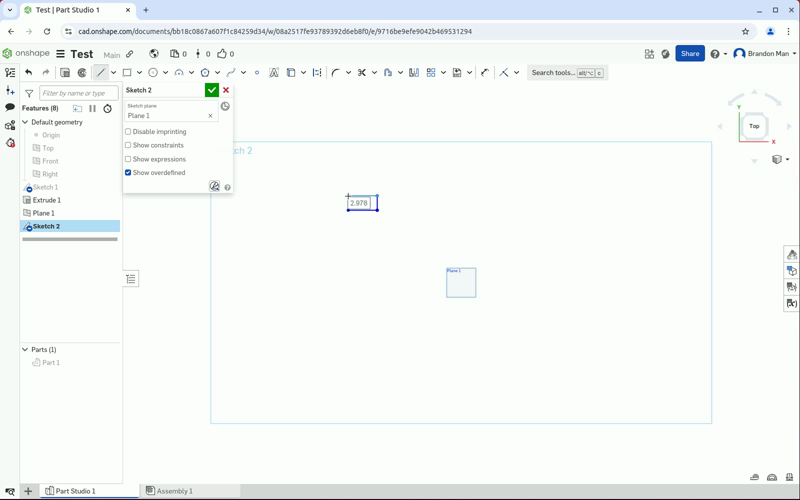
click(348, 195)
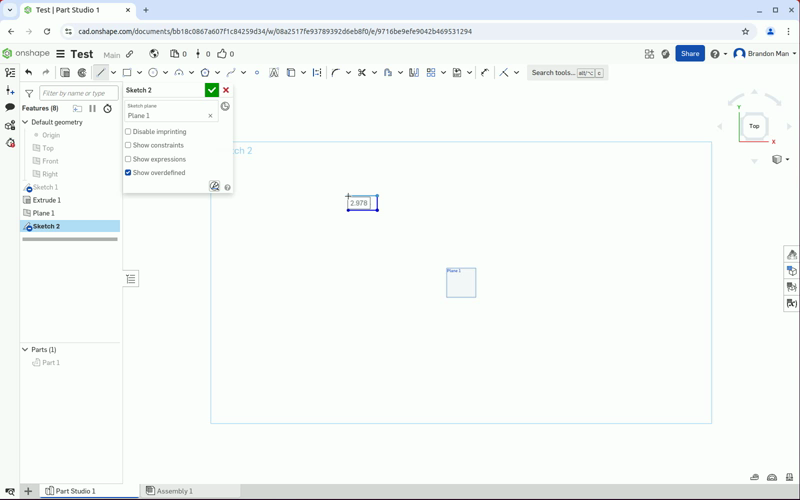
key_up(shift)
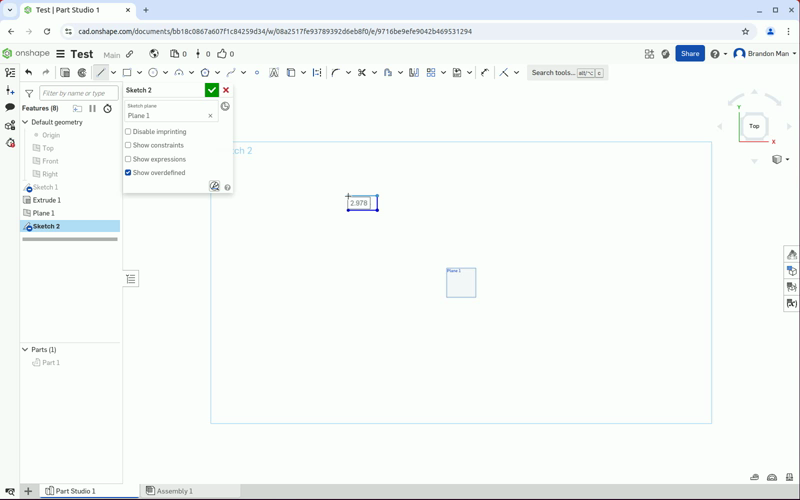
mouse_move(378, 195)
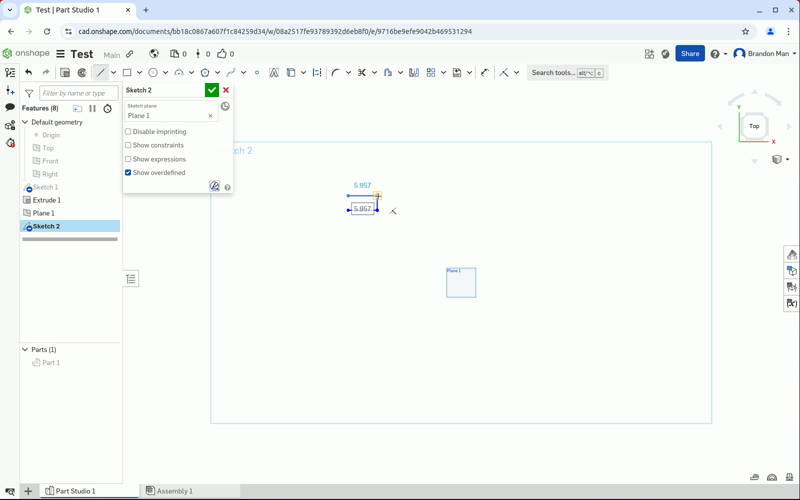
key_down(shift)
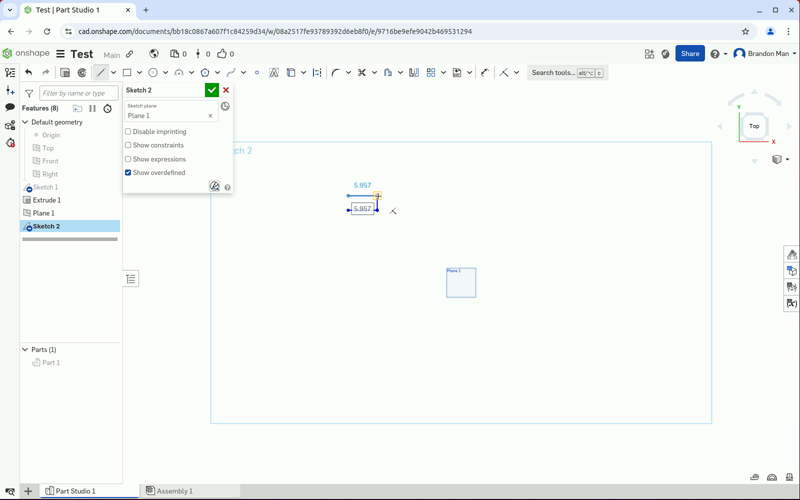
mouse_move(348, 210)
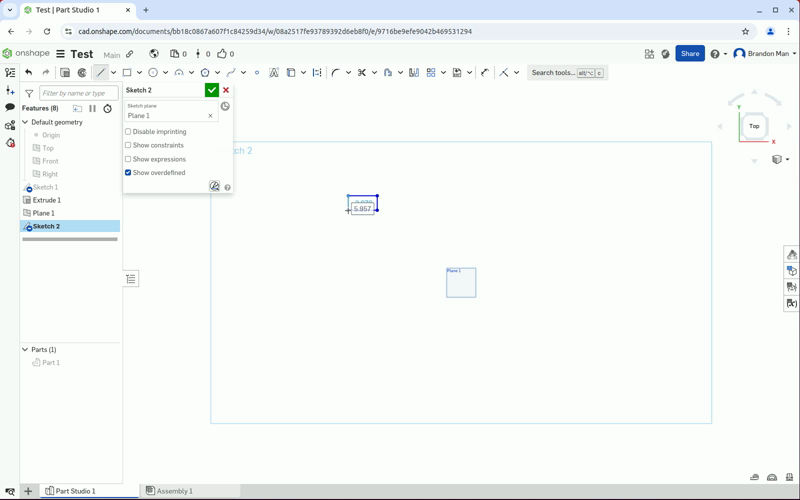
key_up(shift)
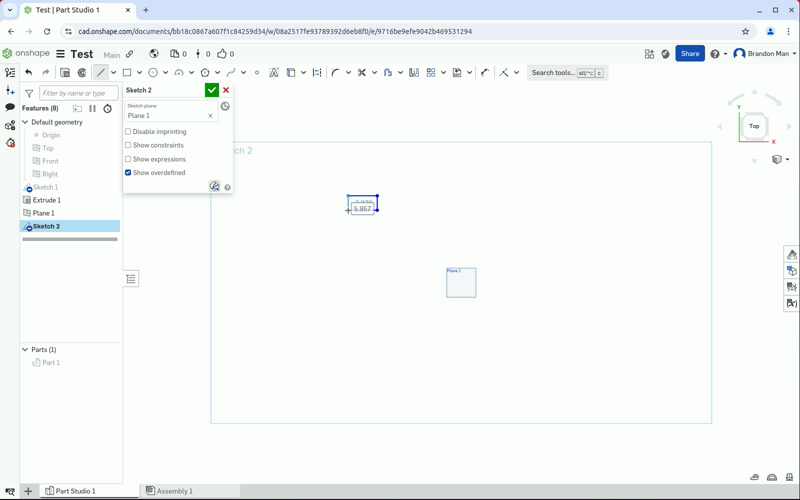
click(348, 210)
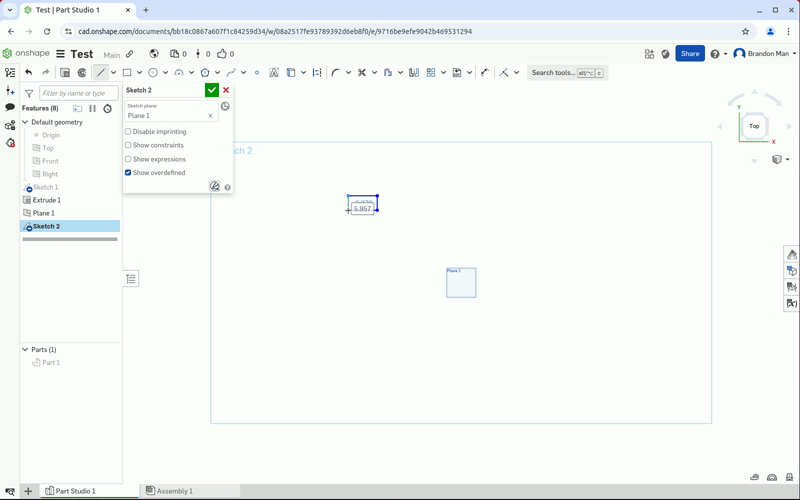
key(esc)
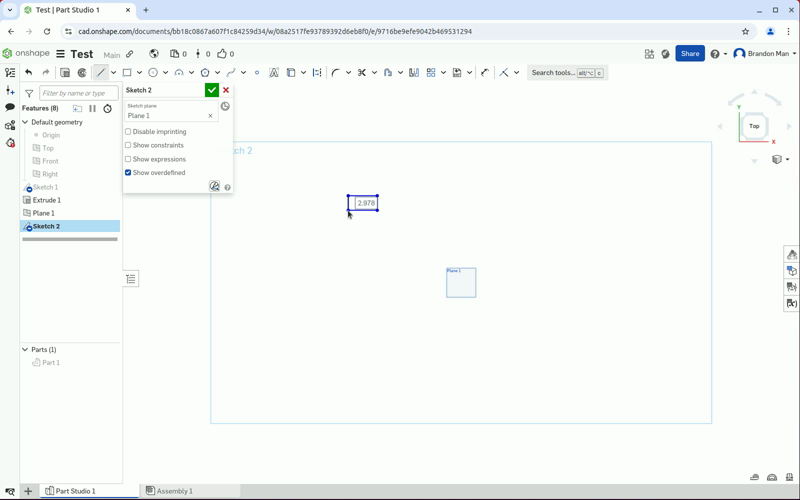
mouse_move(354, 201)
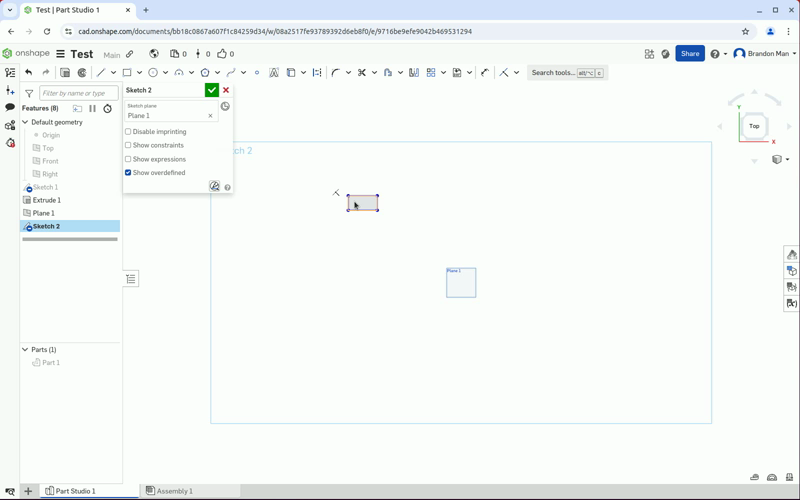
scroll(6)
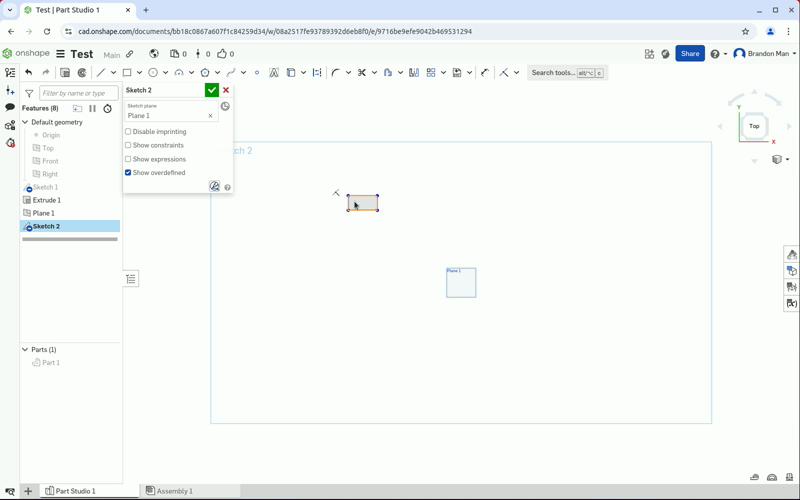
scroll(6)
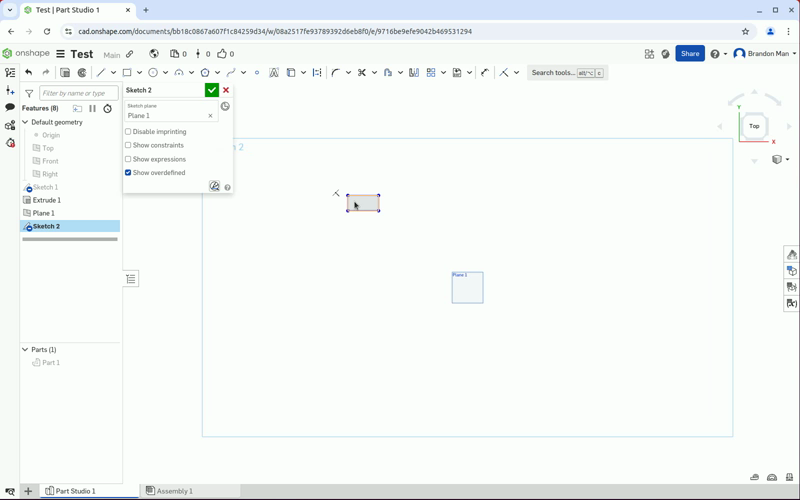
scroll(6)
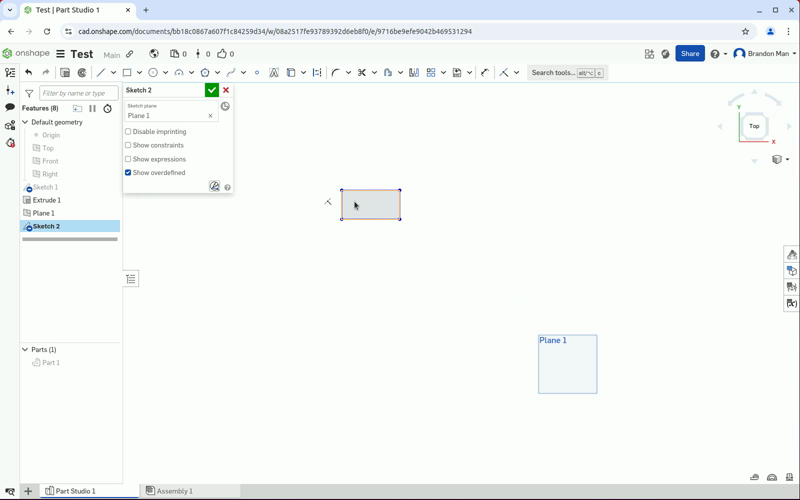
scroll(6)
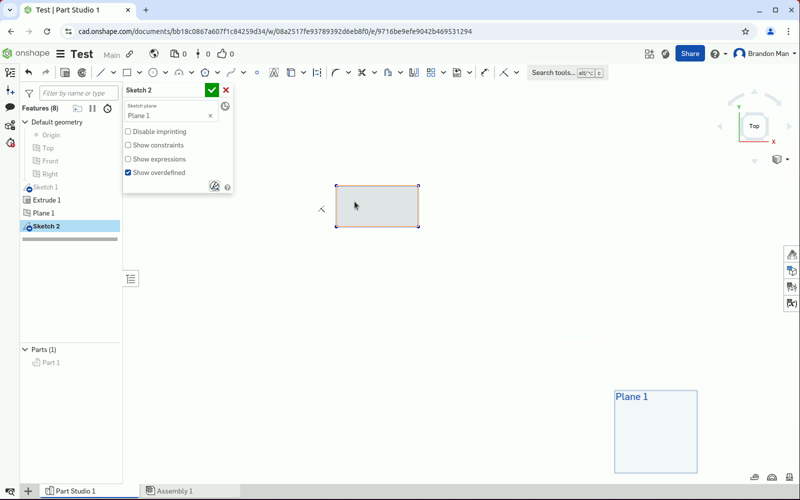
scroll(6)
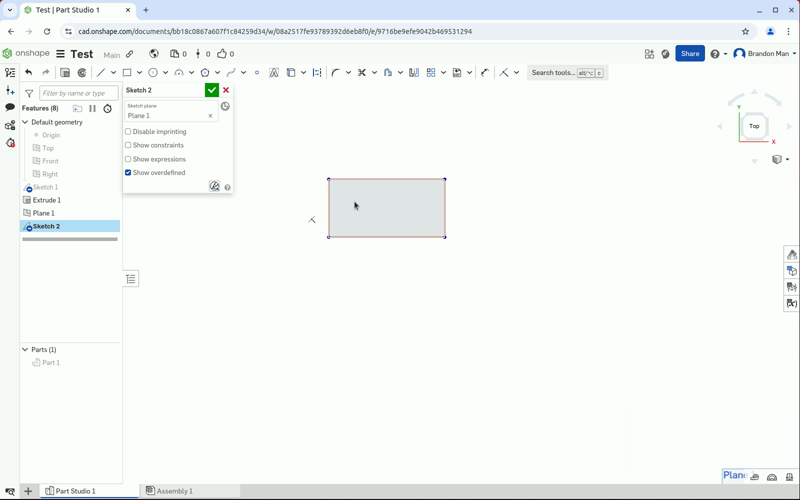
scroll(6)
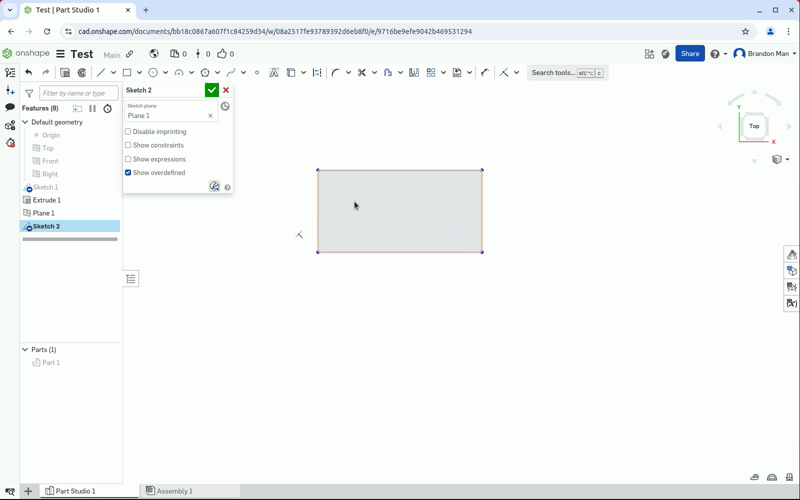
scroll(6)
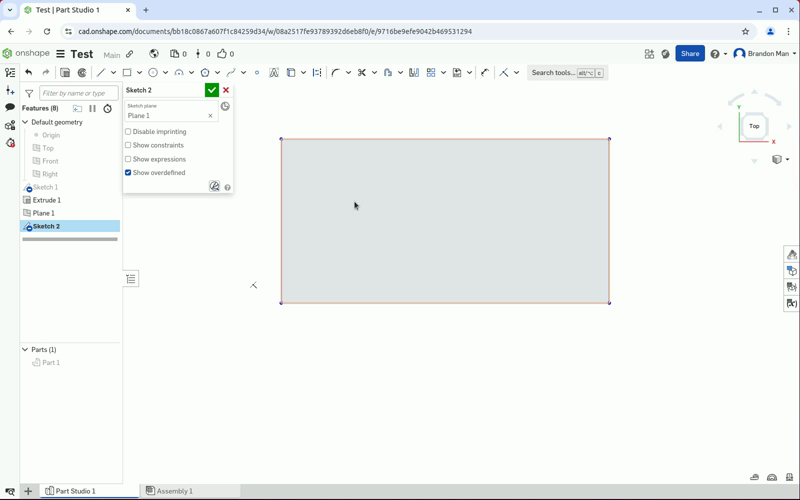
click(354, 201)
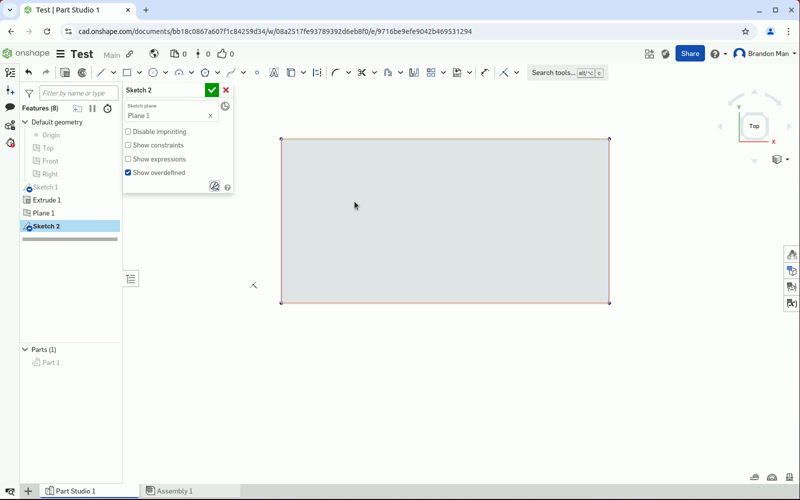
scroll(-6)
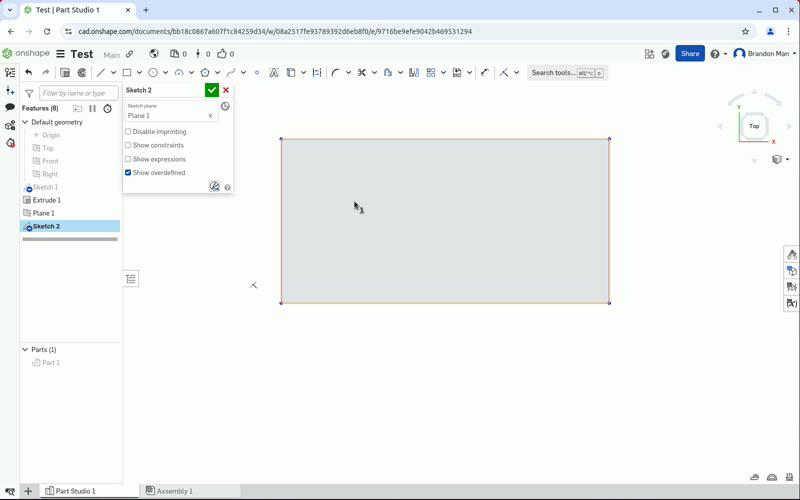
scroll(-6)
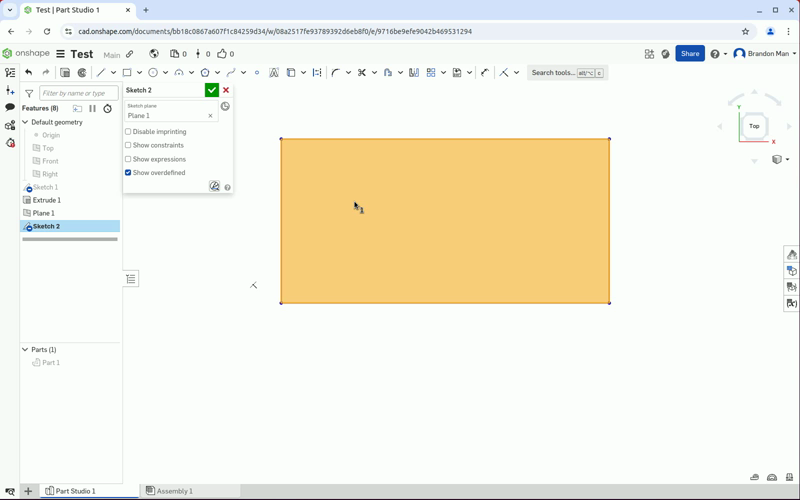
scroll(-6)
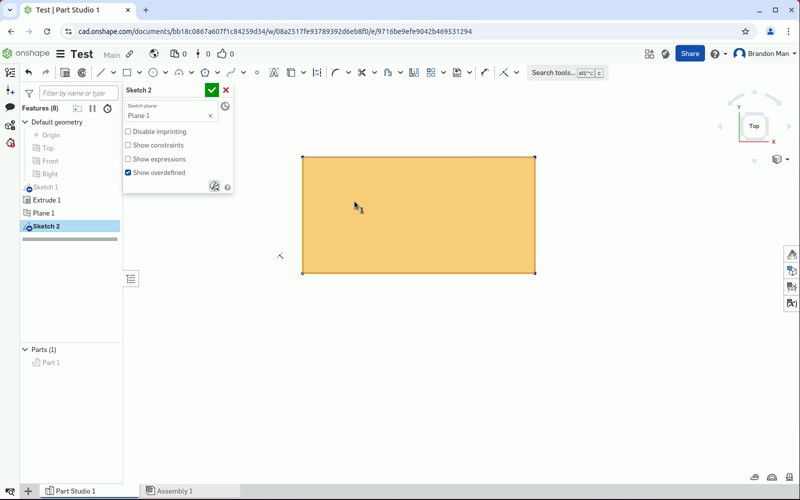
scroll(-6)
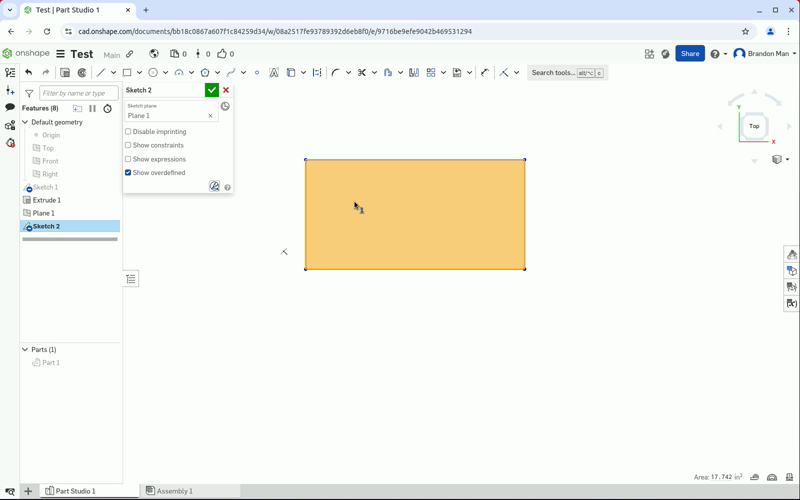
scroll(-6)
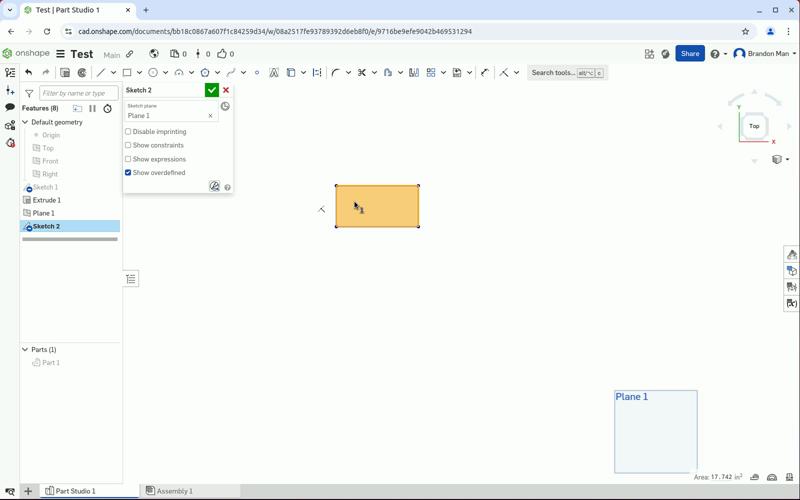
scroll(-6)
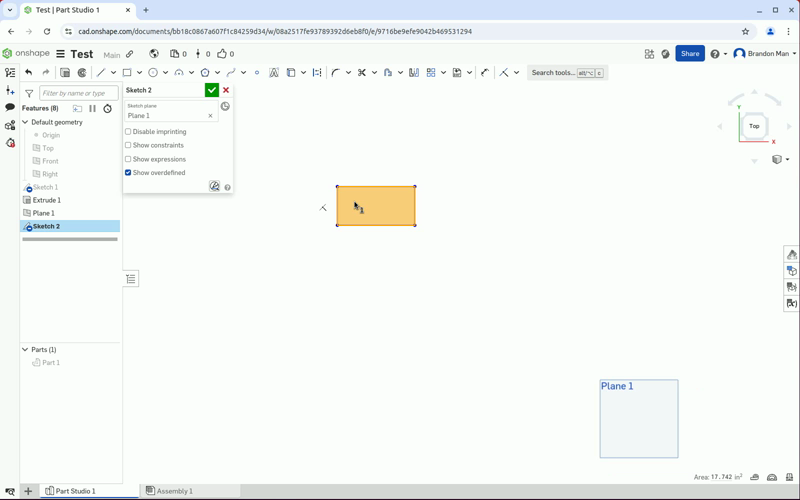
scroll(-6)
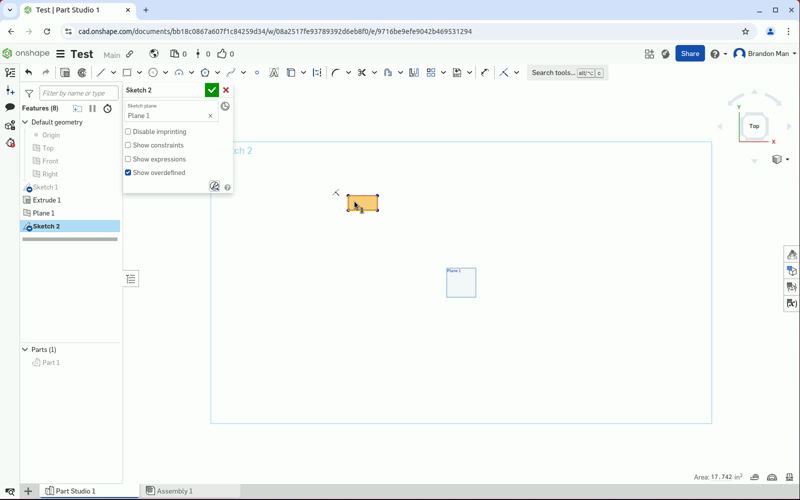
mouse_move(73, 352)
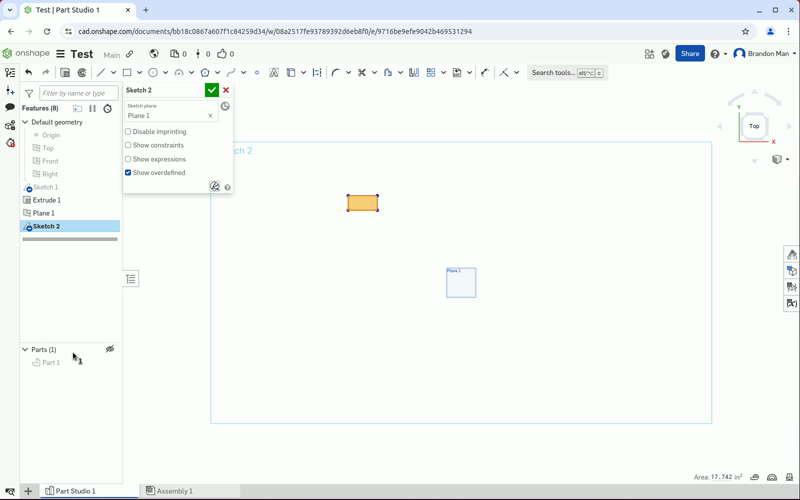
key(shift+y)
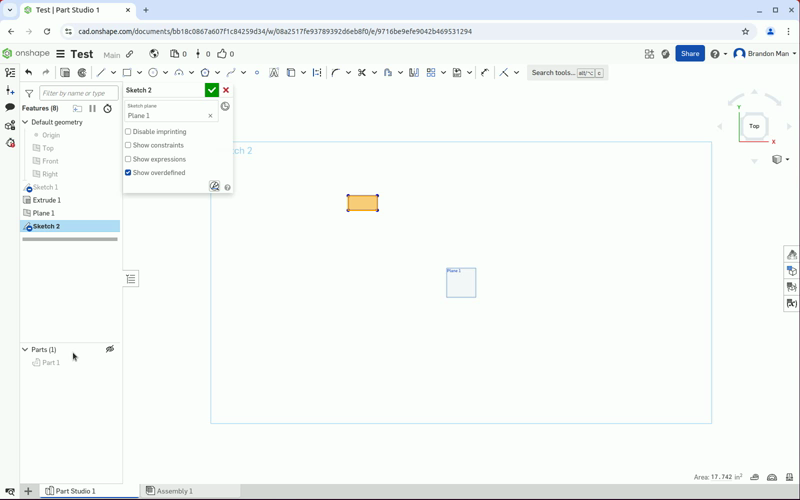
key(shift+e)
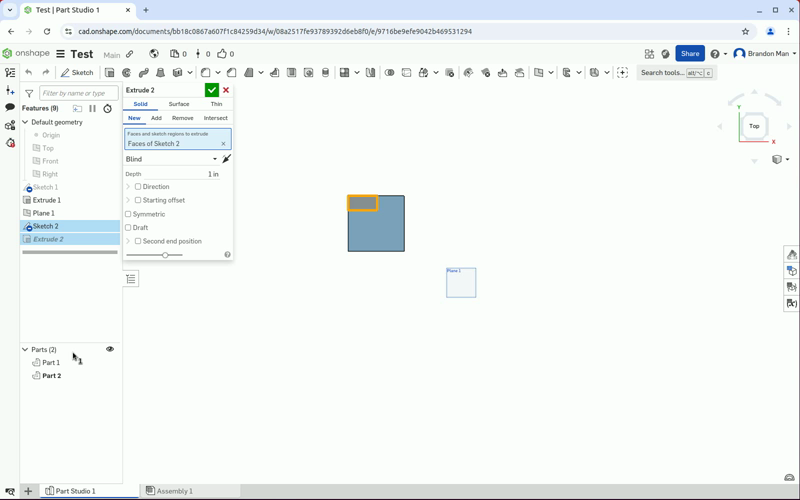
mouse_move(143, 106)
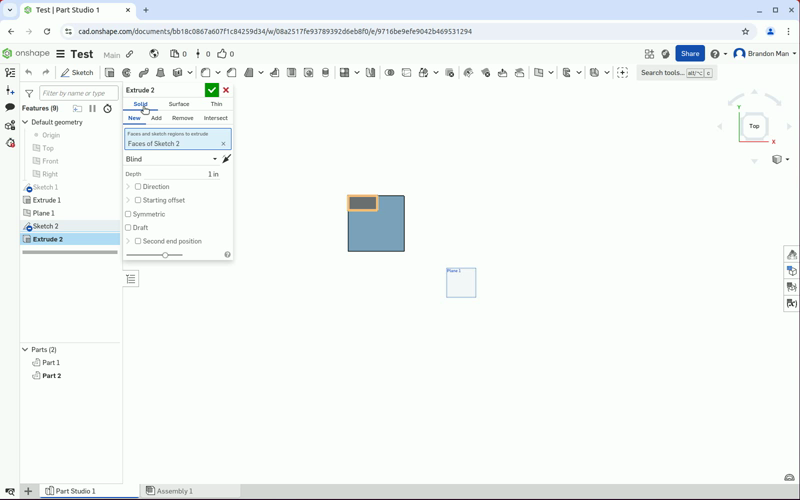
click(143, 106)
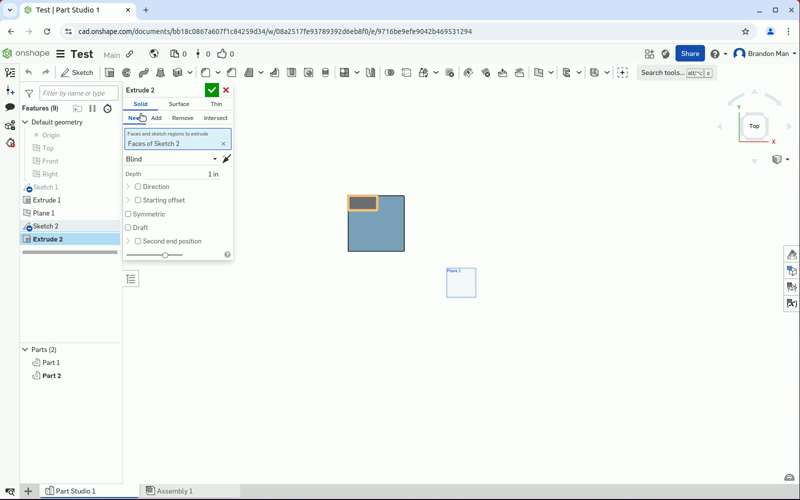
mouse_move(137, 120)
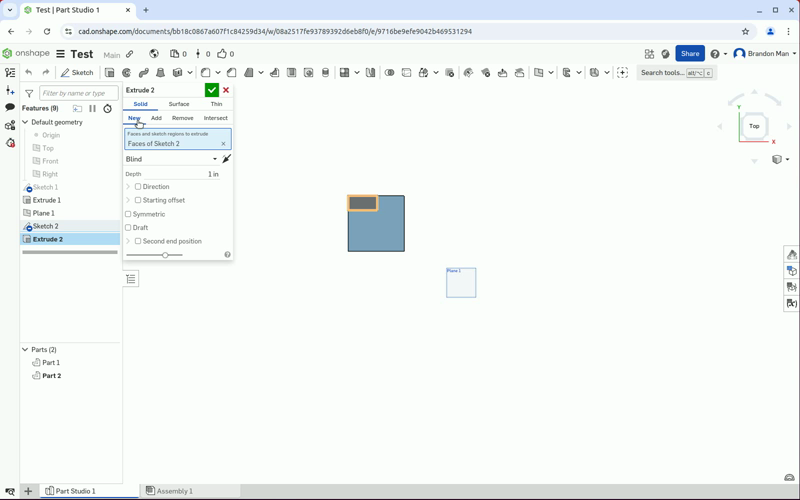
click(137, 120)
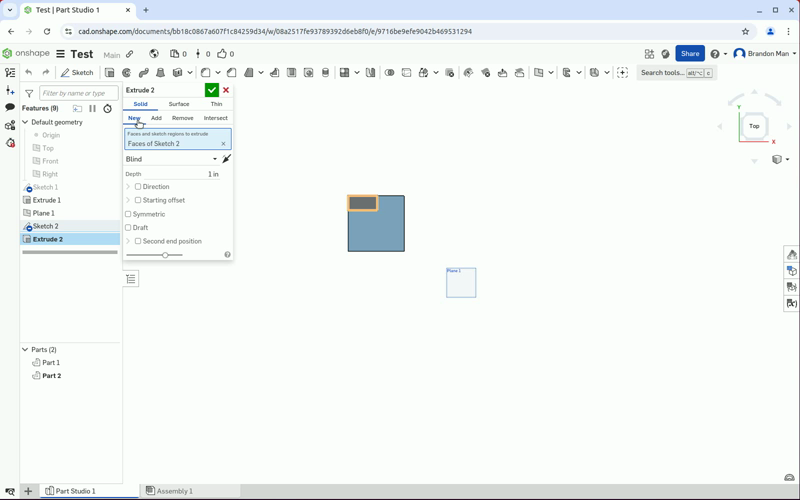
key(tab, 4)
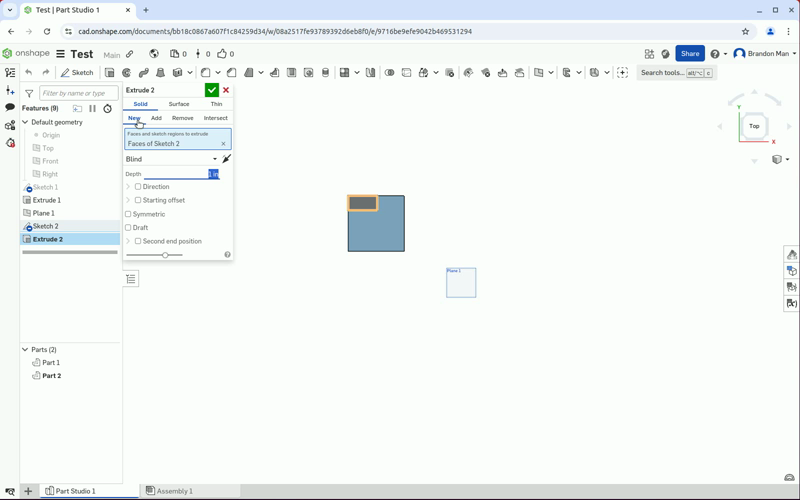
text(2.889)
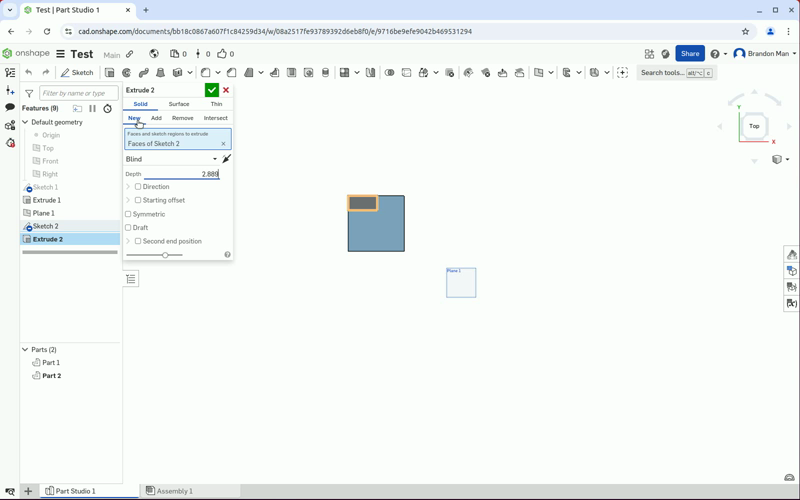
key(enter)
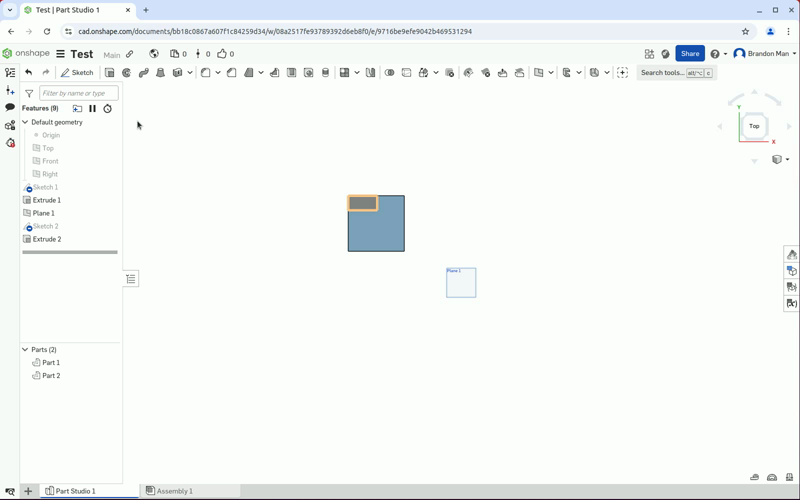
key(shift+h)
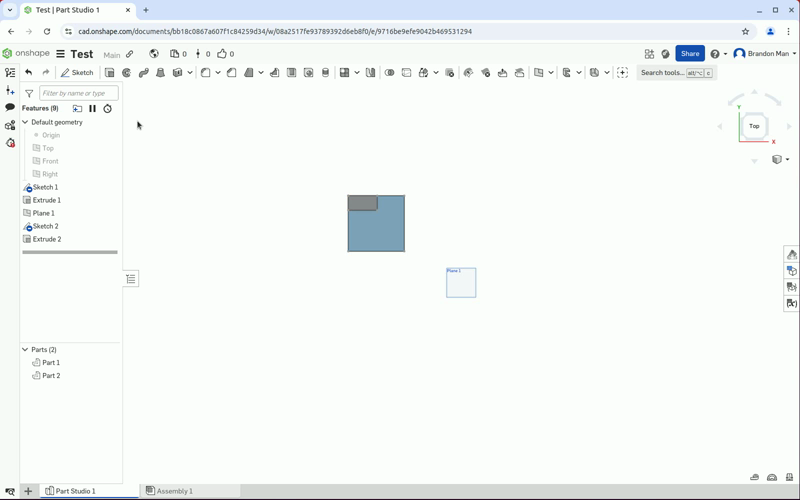
key(shift+h)
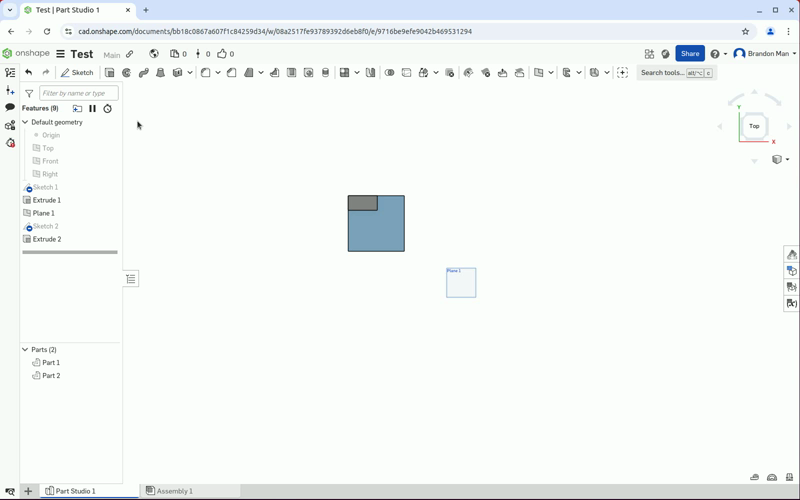
mouse_move(73, 189)
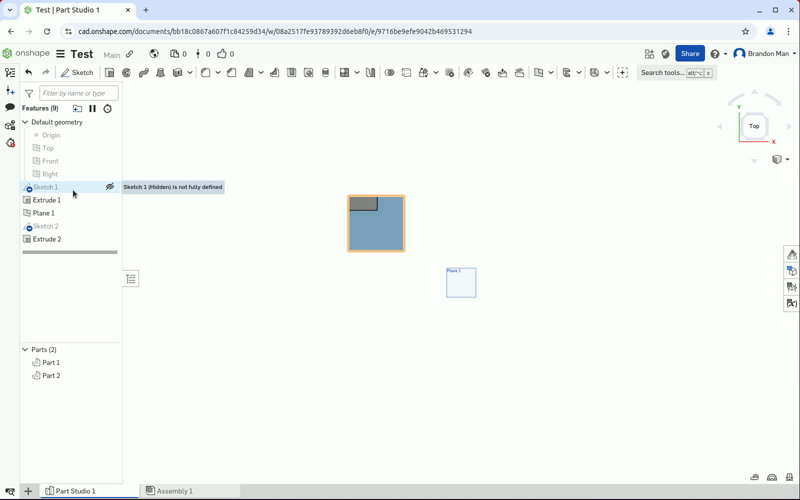
click(73, 189)
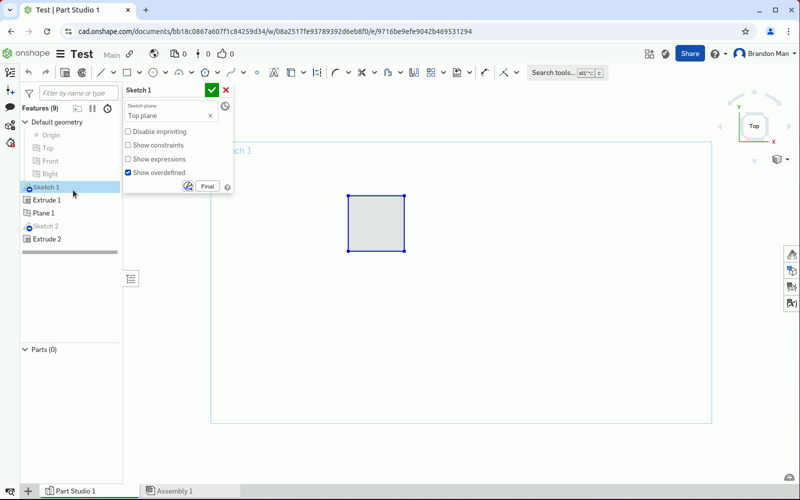
mouse_move(229, 92)
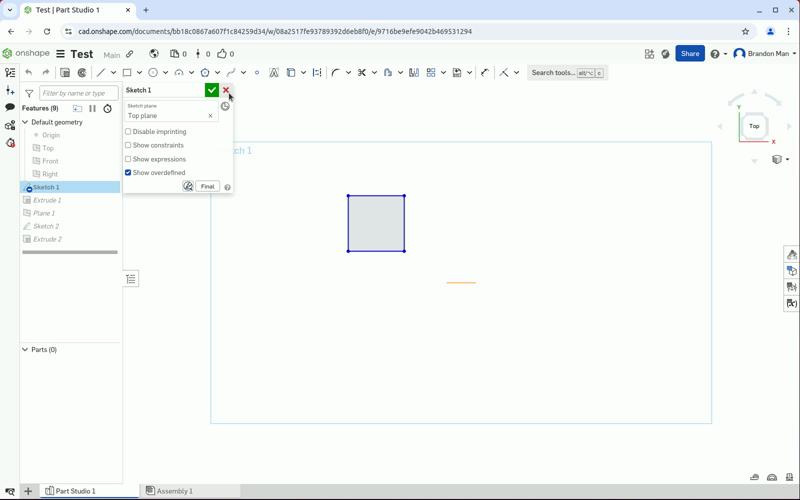
click(229, 92)
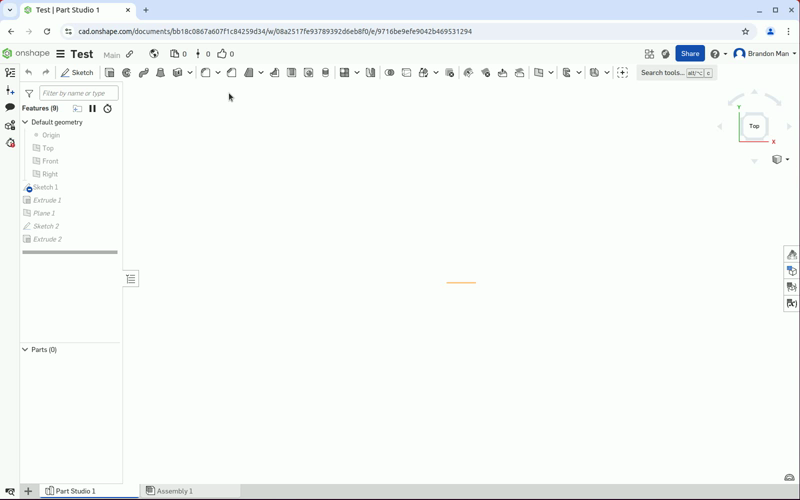
key(shift+s)
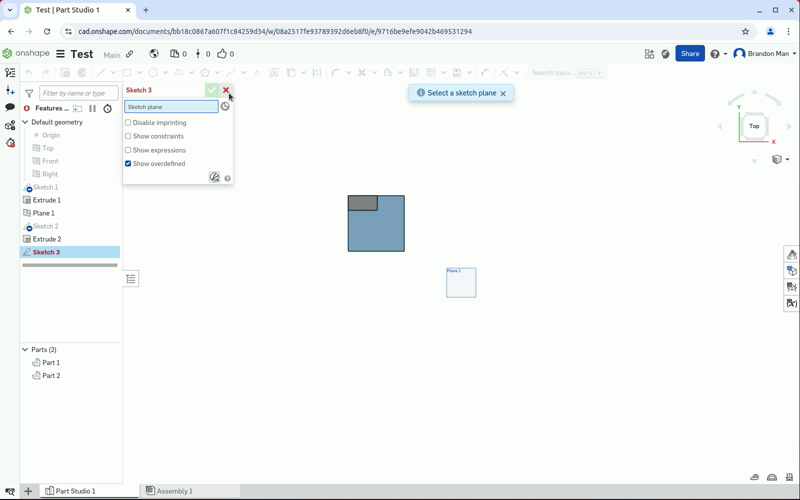
mouse_move(73, 215)
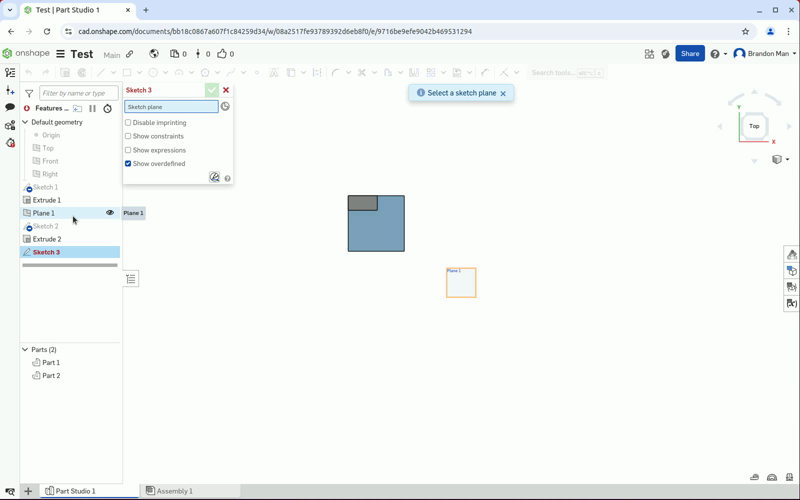
click(73, 215)
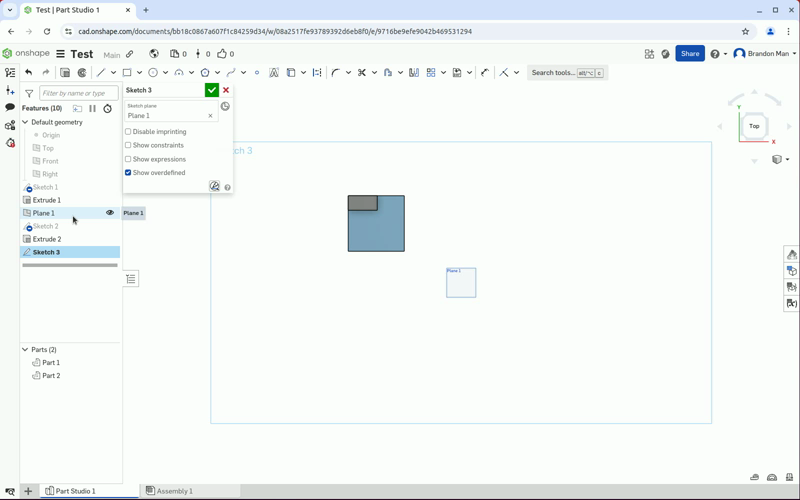
mouse_move(73, 352)
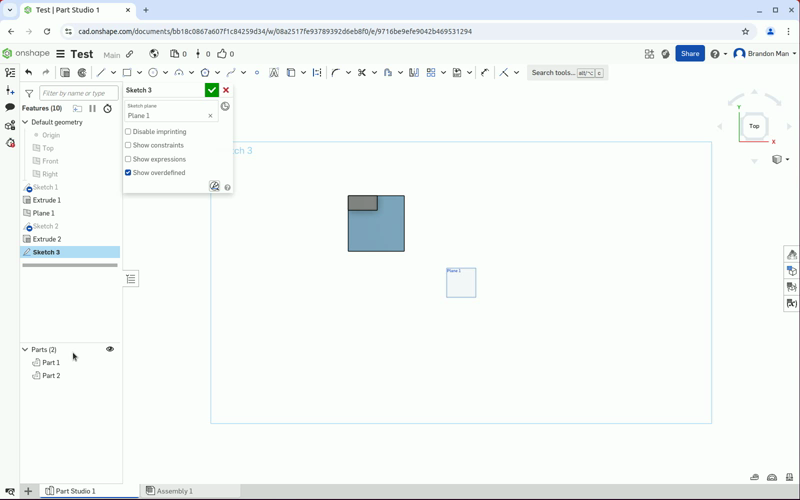
key(y)
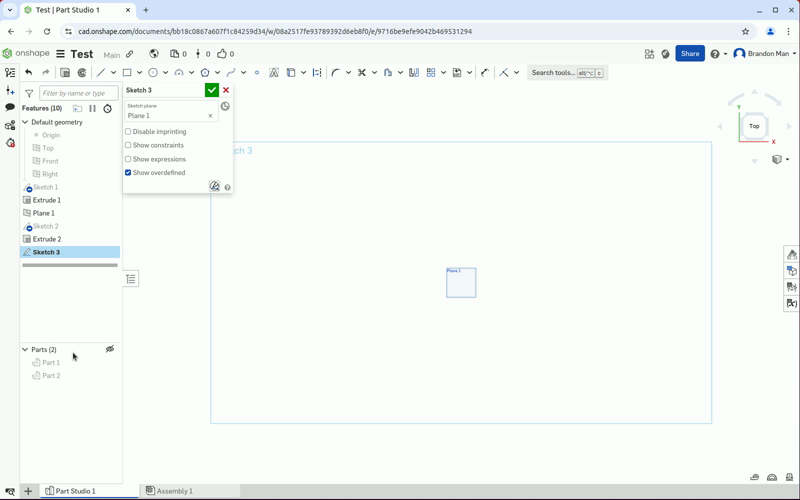
key(l)
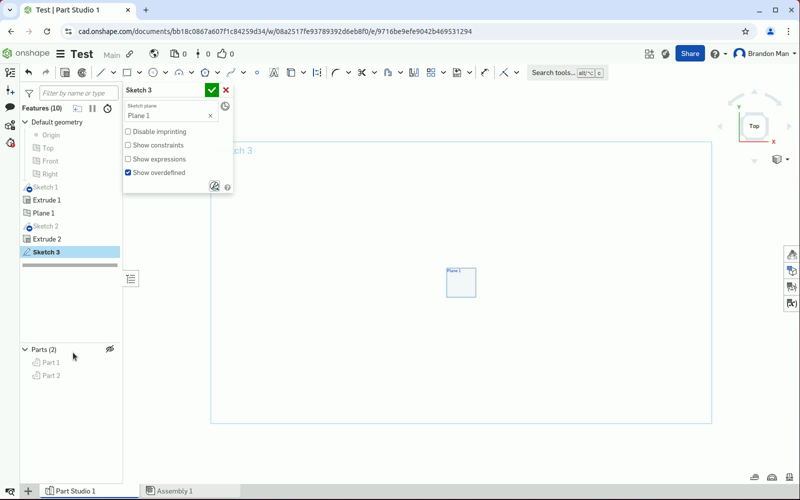
key_down(shift)
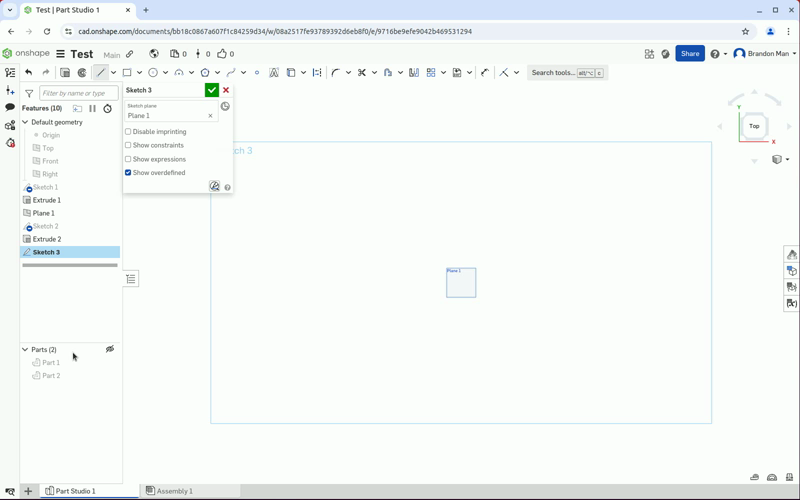
mouse_move(348, 251)
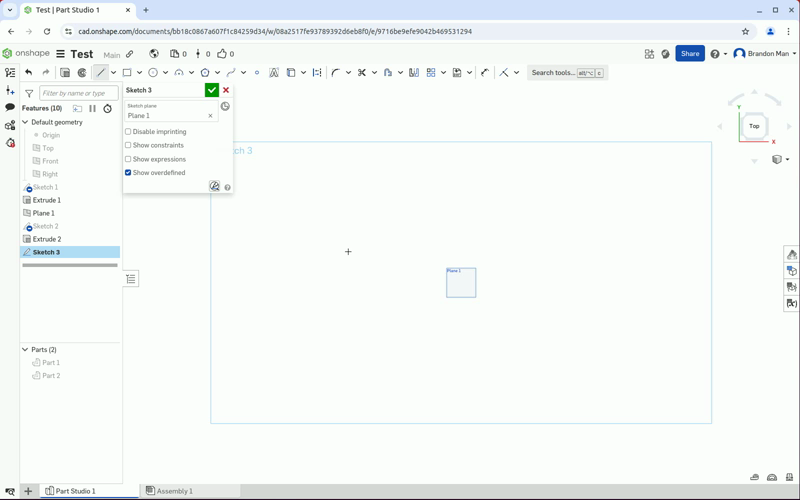
click(348, 251)
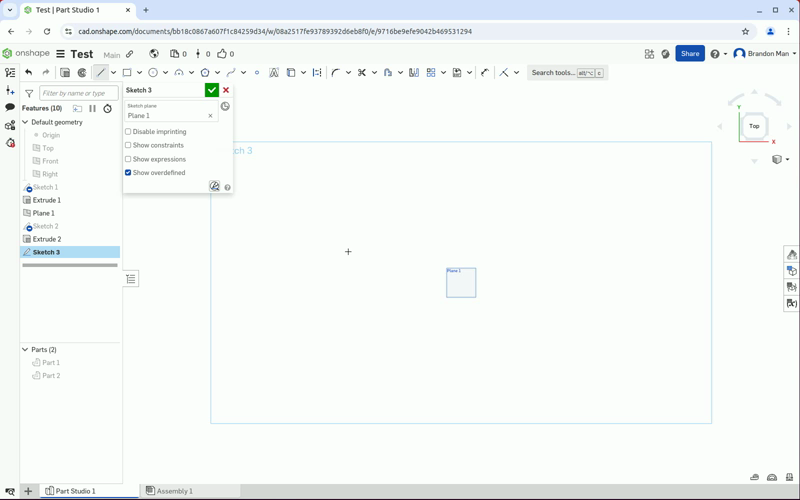
key_up(shift)
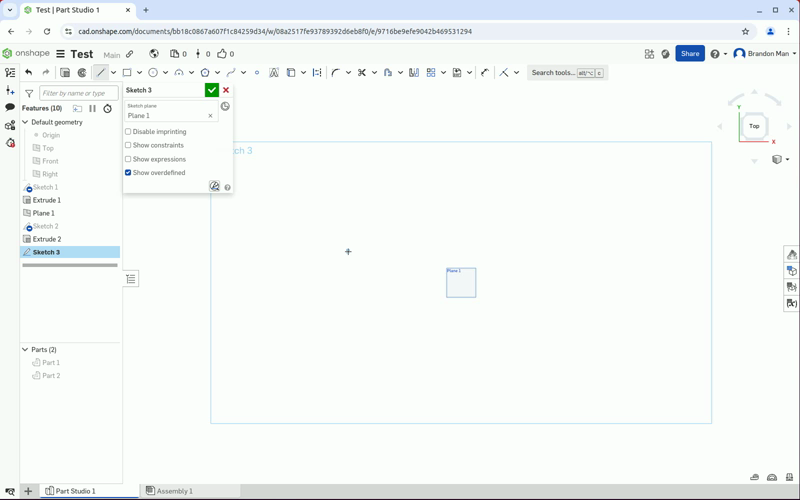
key_down(shift)
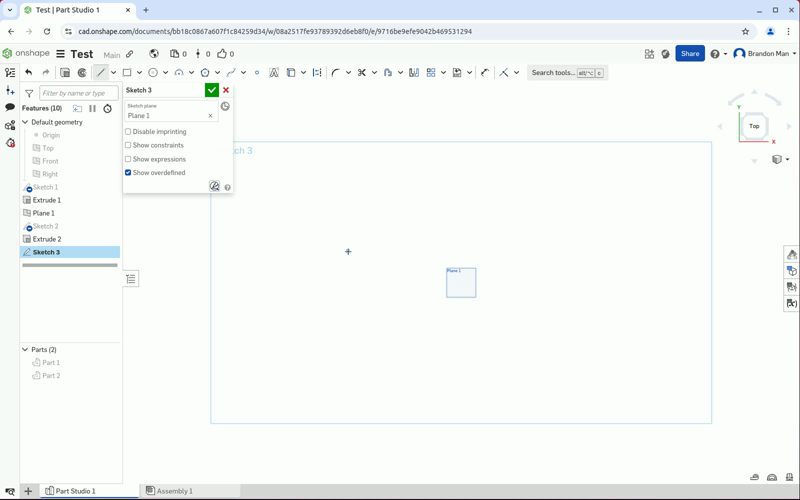
mouse_move(378, 251)
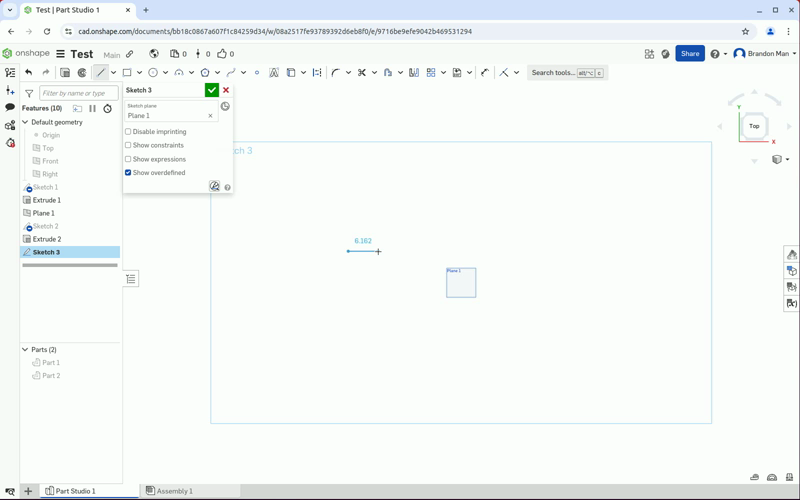
mouse_move(377, 251)
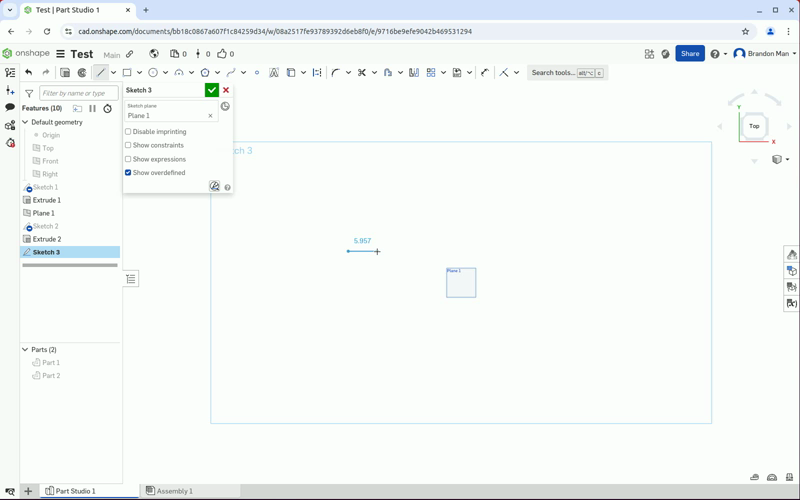
click(377, 251)
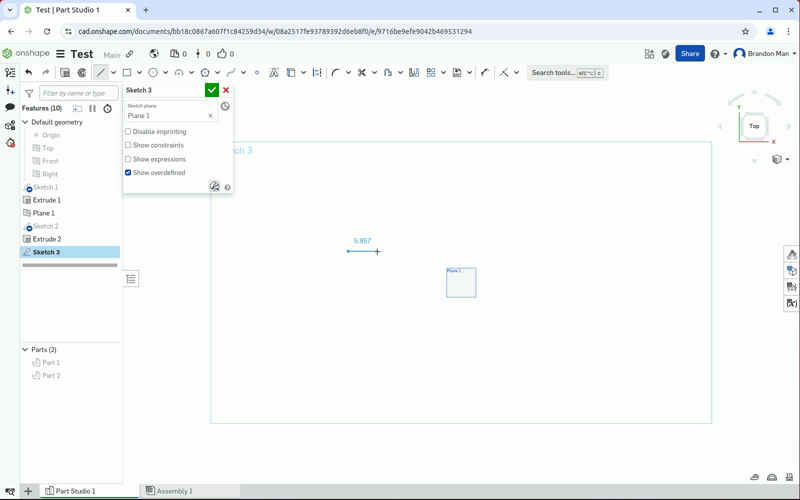
key_up(shift)
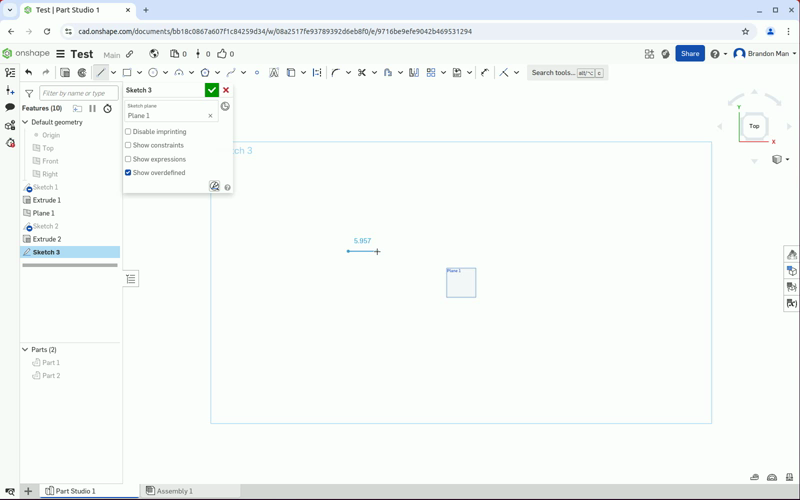
key_down(shift)
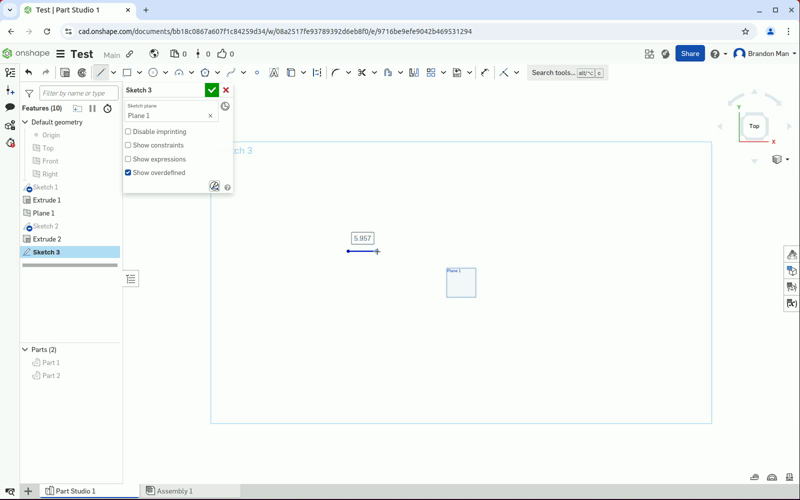
mouse_move(407, 251)
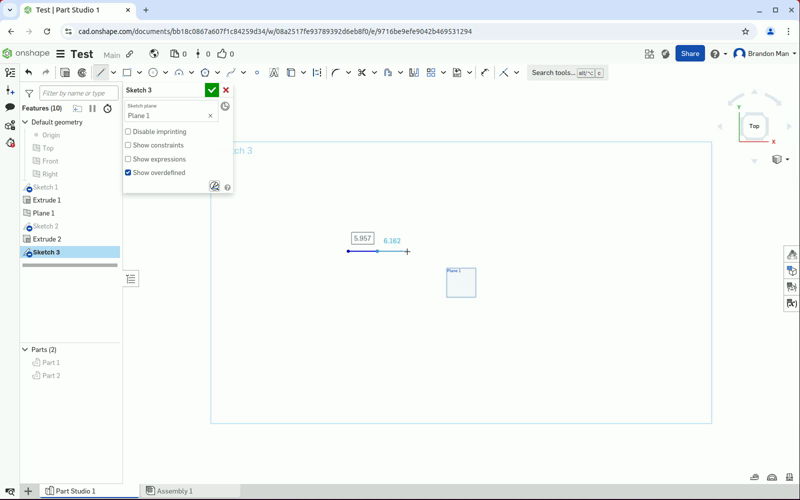
mouse_move(377, 236)
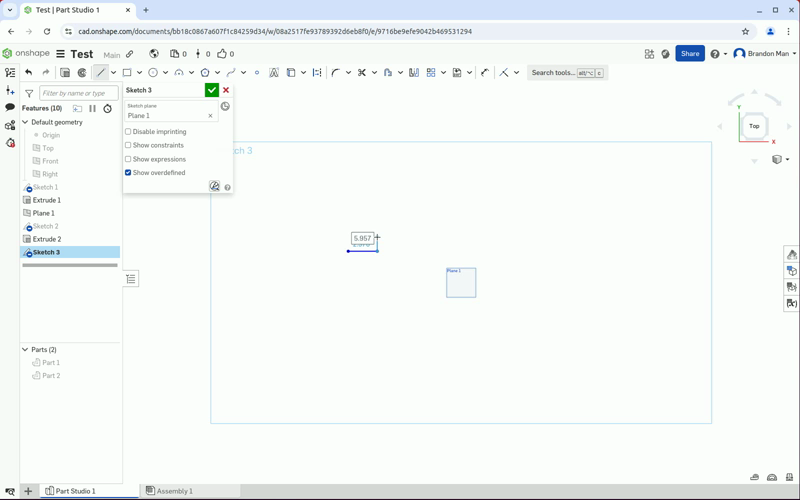
click(377, 236)
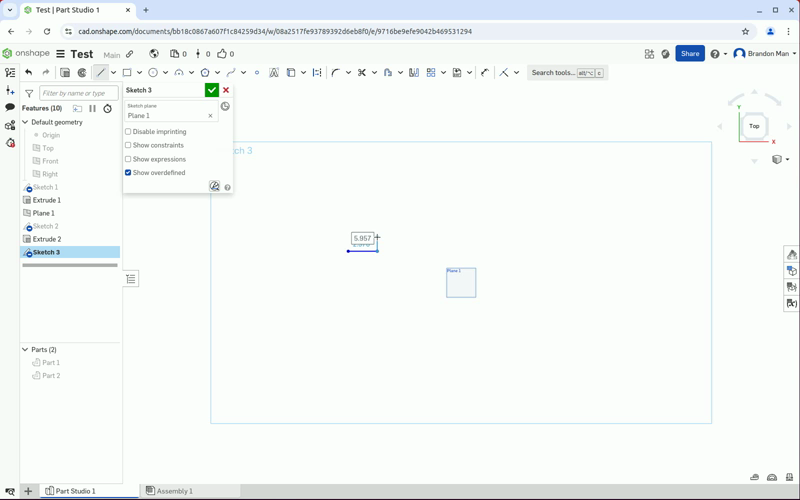
key_up(shift)
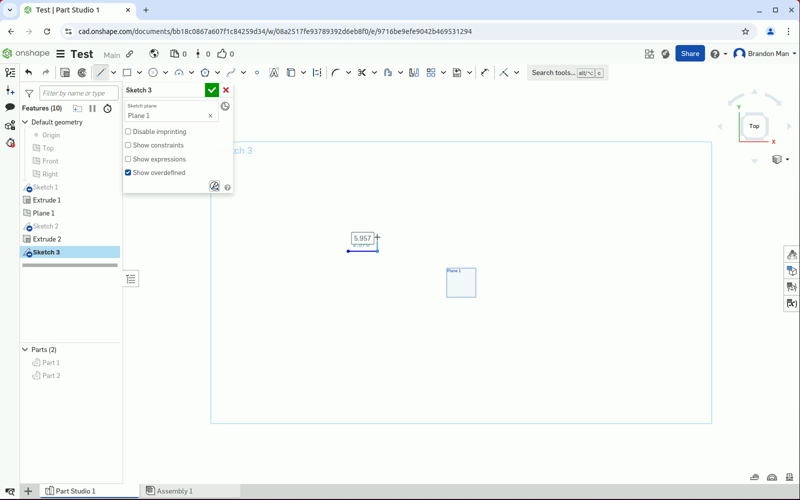
key_down(shift)
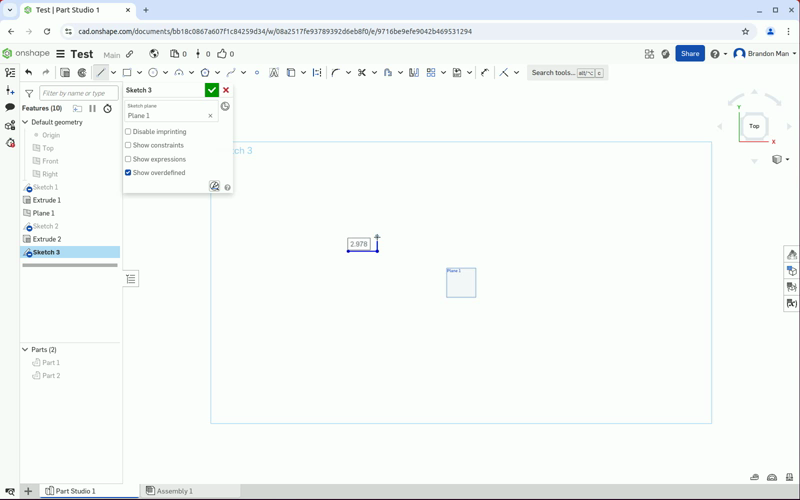
mouse_move(407, 236)
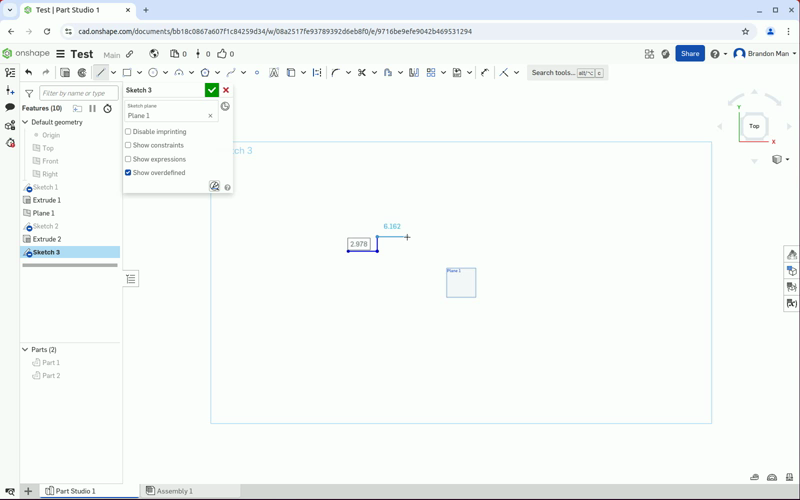
mouse_move(348, 236)
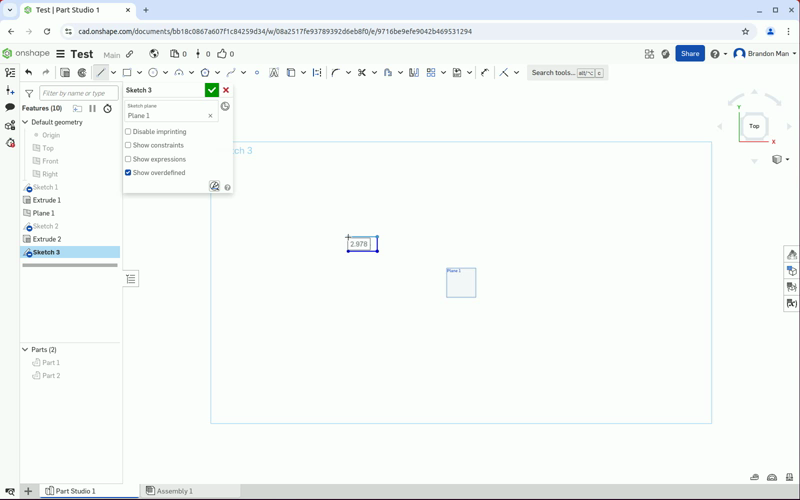
click(348, 236)
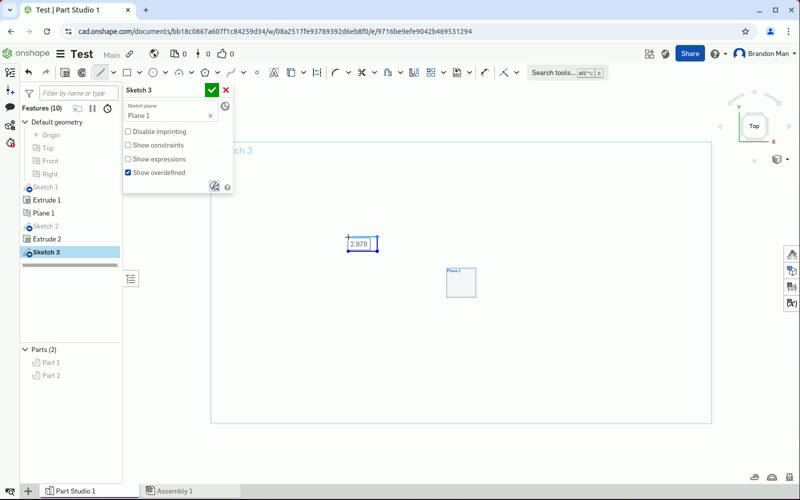
key_up(shift)
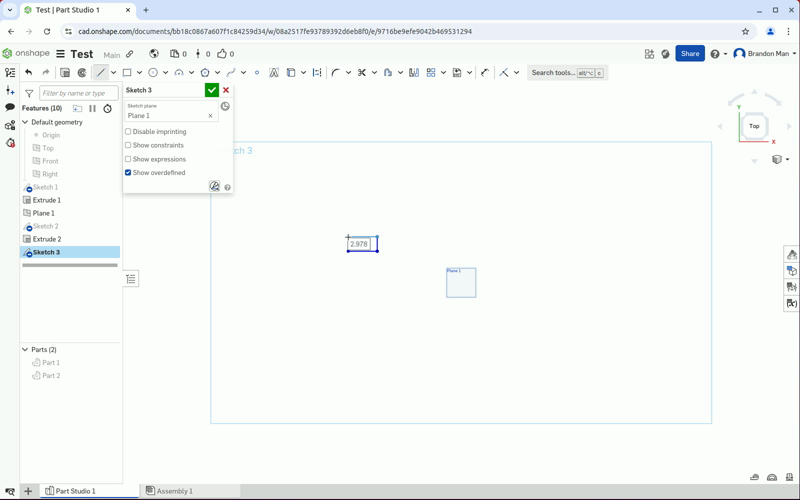
mouse_move(378, 236)
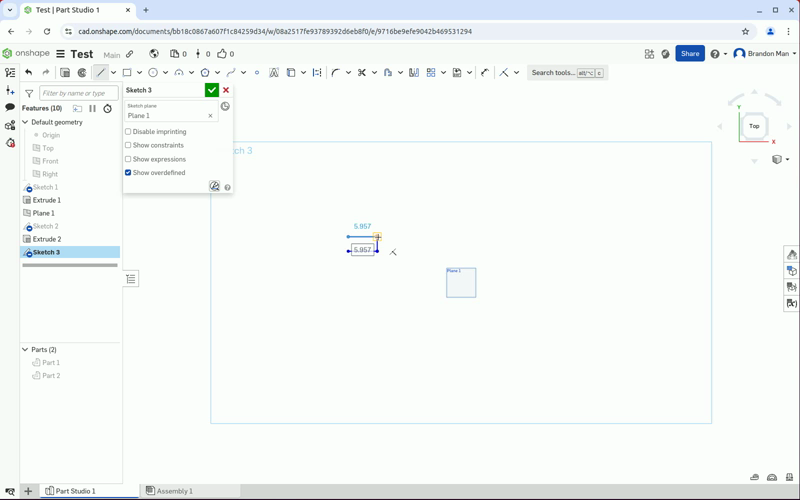
key_down(shift)
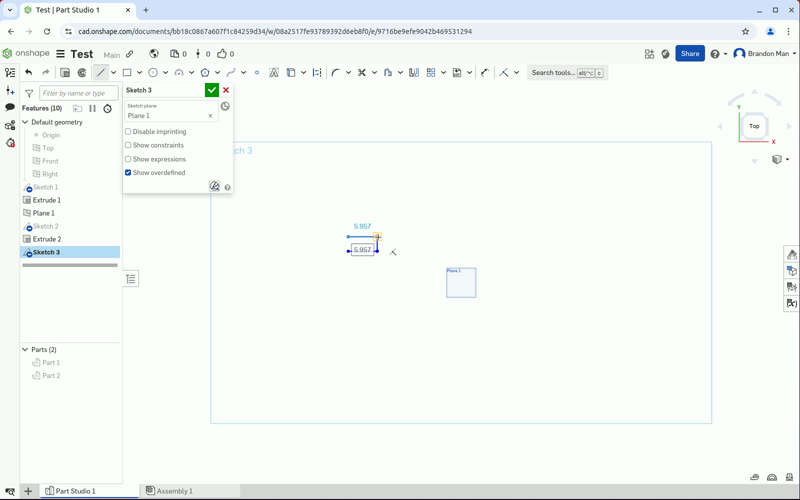
mouse_move(348, 251)
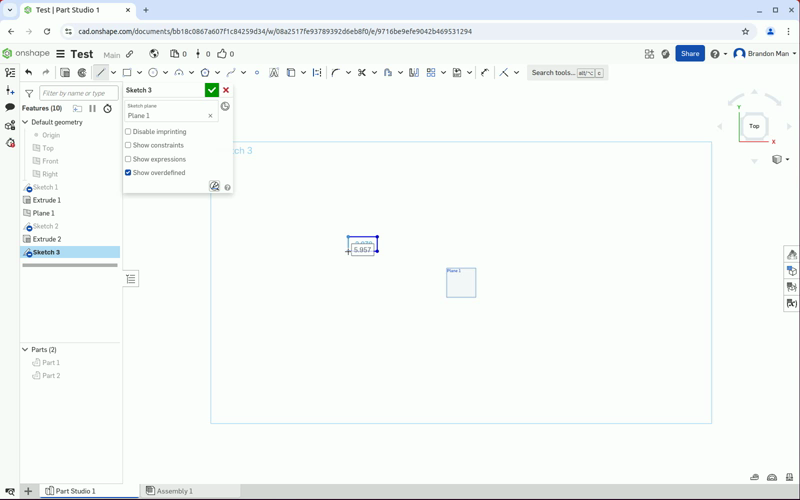
key_up(shift)
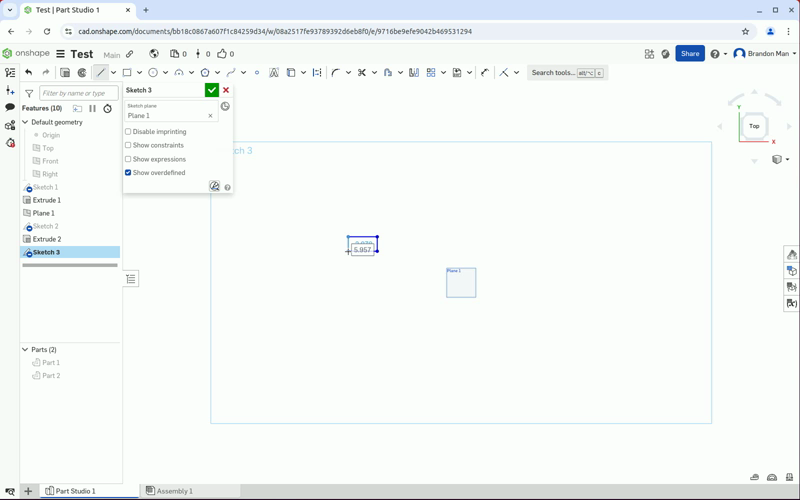
click(348, 251)
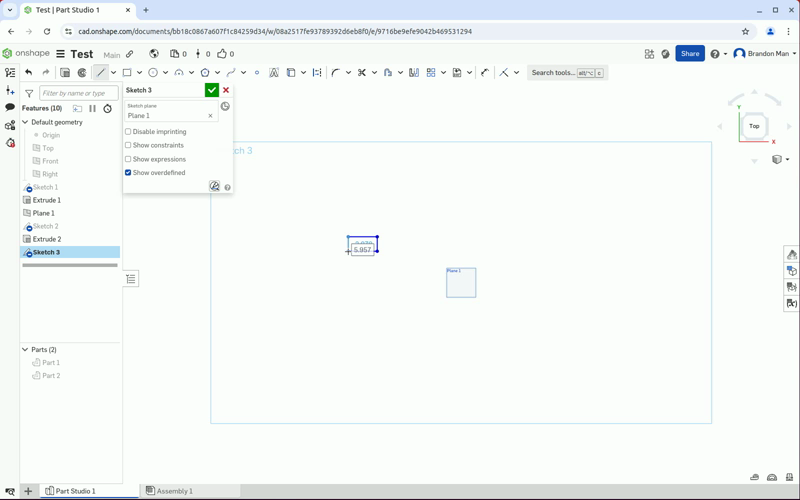
key(esc)
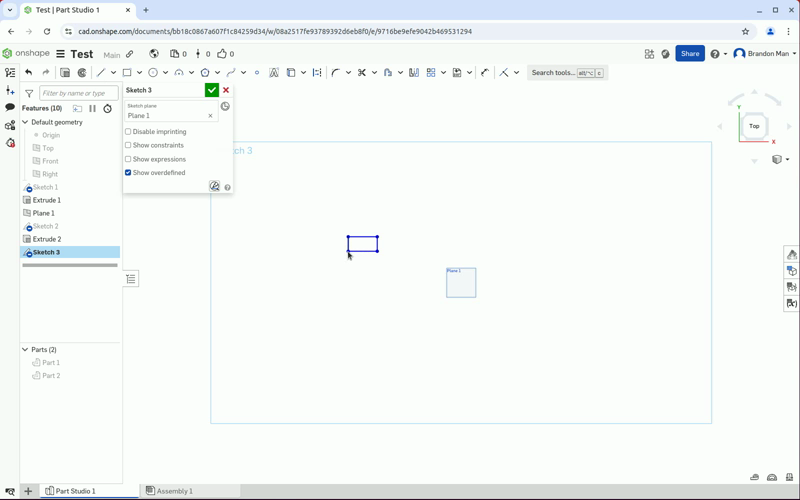
mouse_move(371, 239)
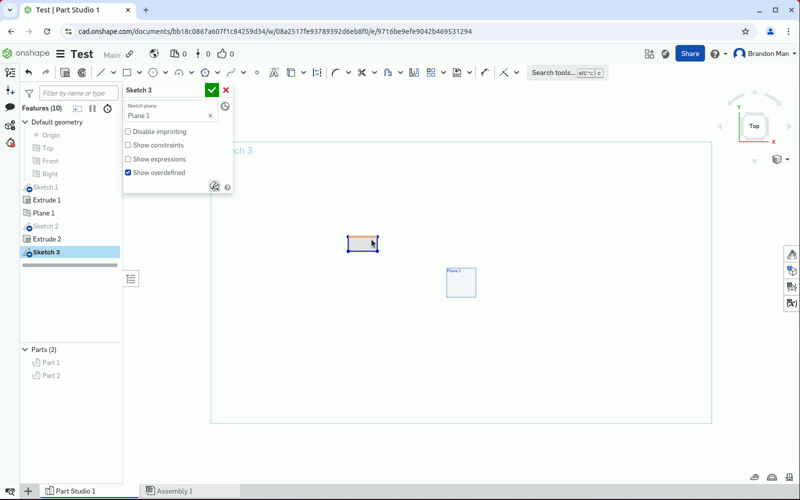
scroll(6)
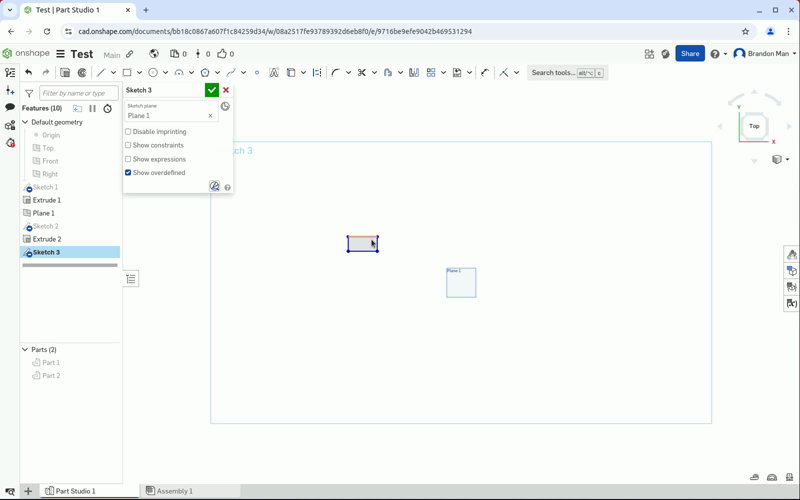
scroll(6)
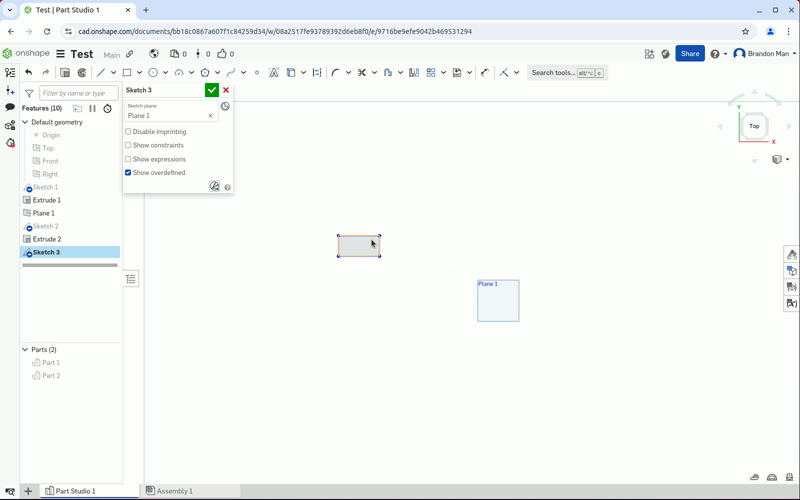
scroll(6)
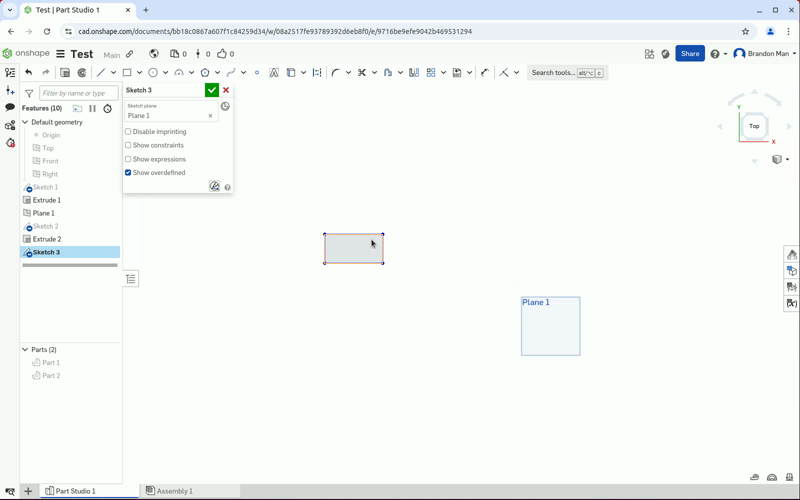
scroll(6)
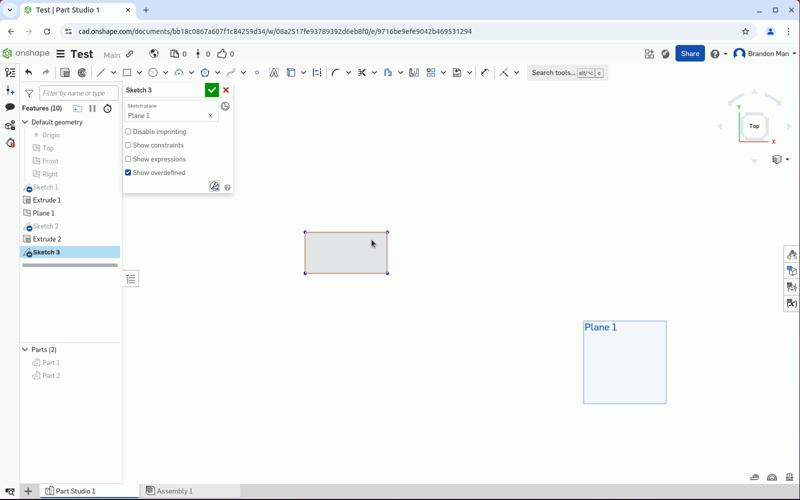
scroll(6)
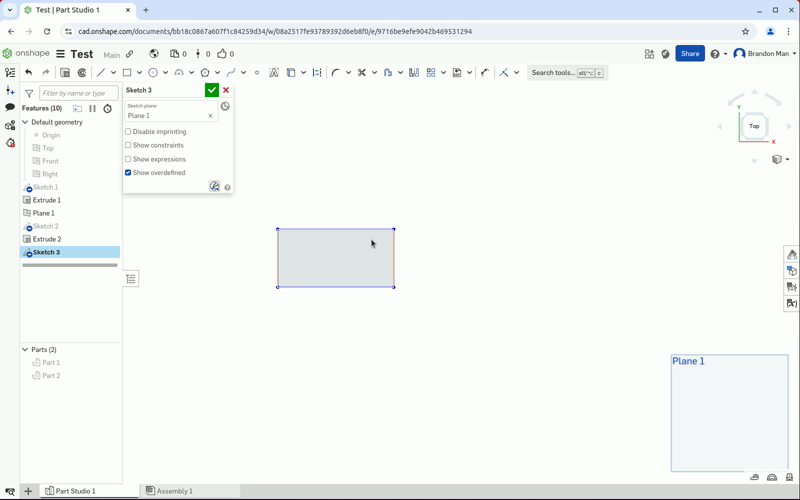
scroll(6)
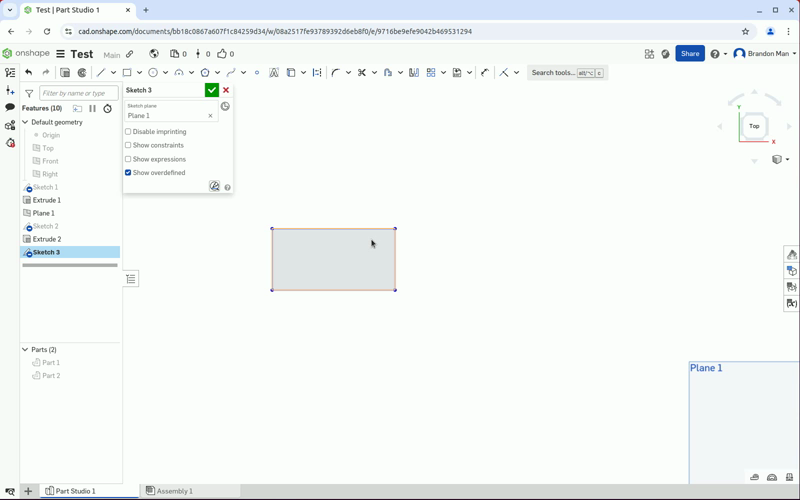
scroll(6)
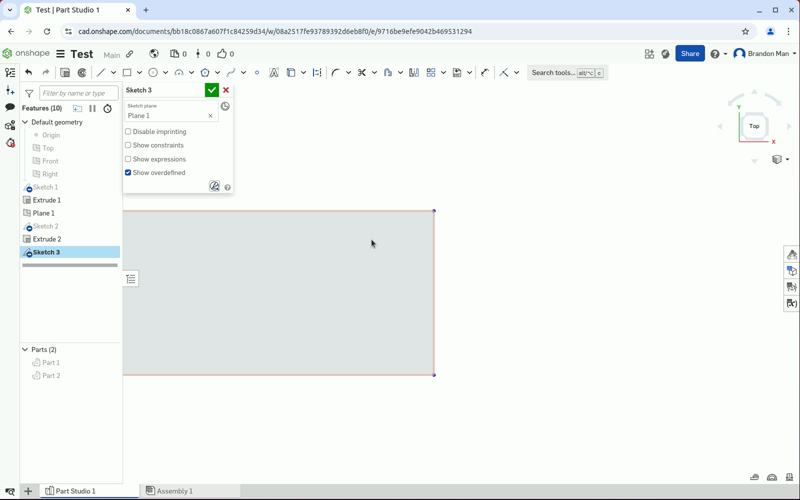
click(371, 239)
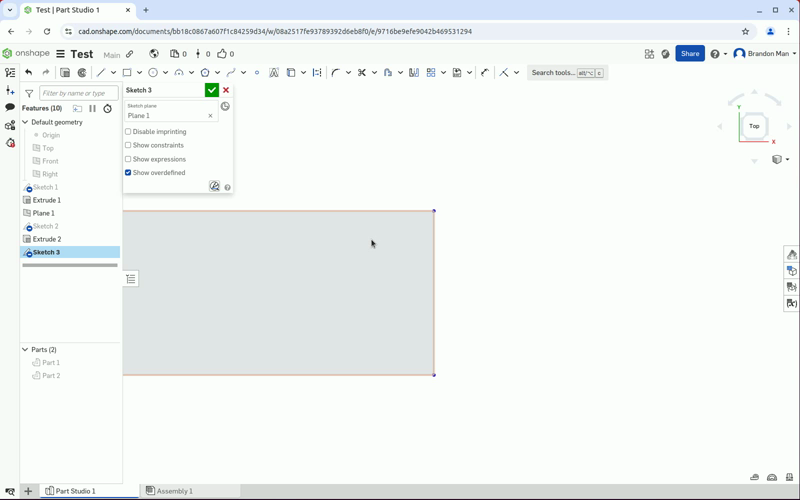
scroll(-6)
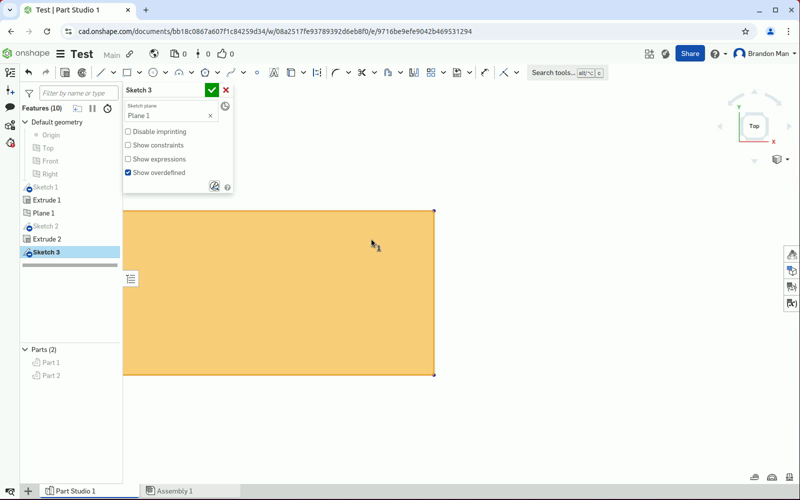
scroll(-6)
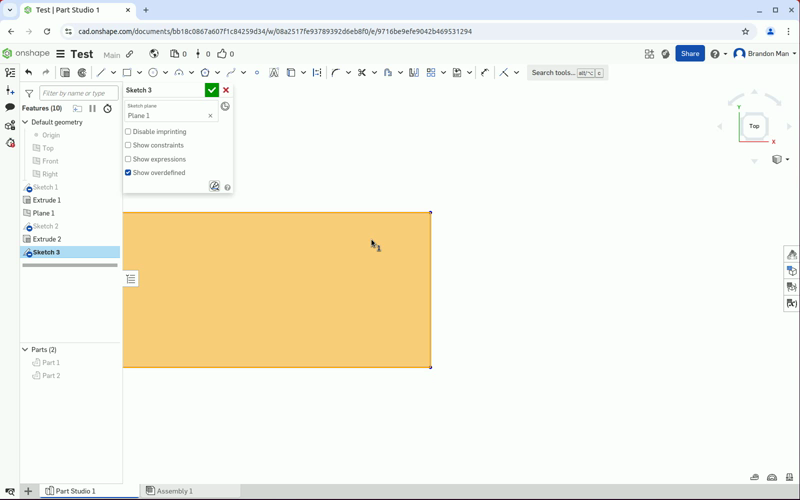
scroll(-6)
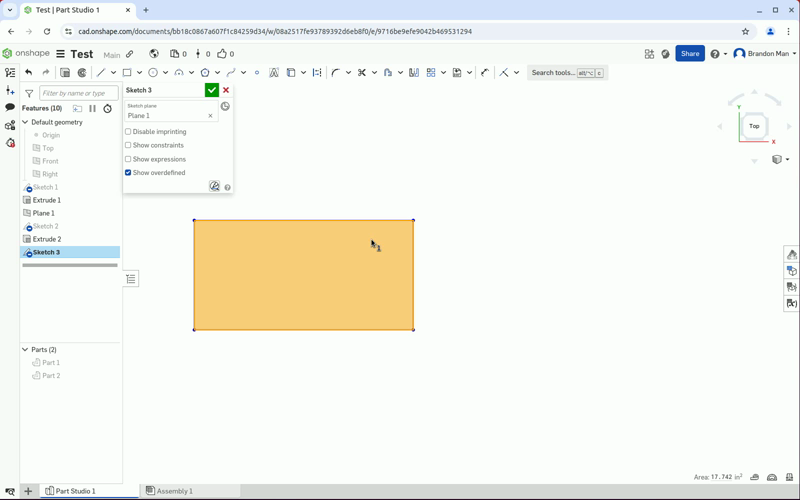
scroll(-6)
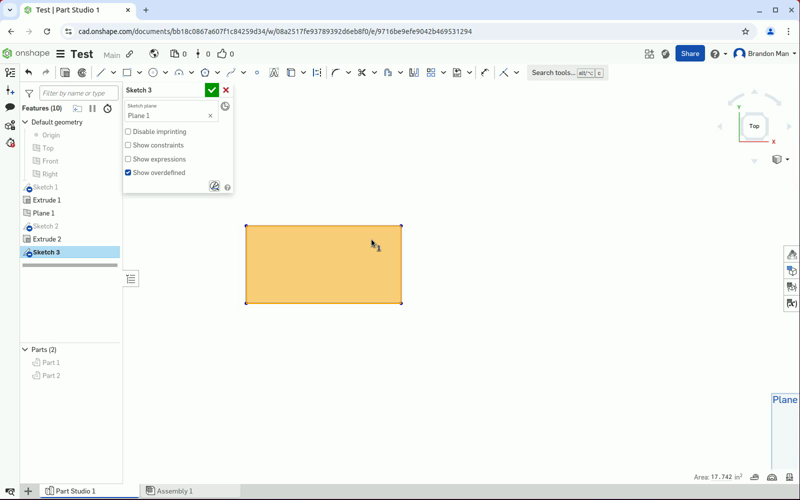
scroll(-6)
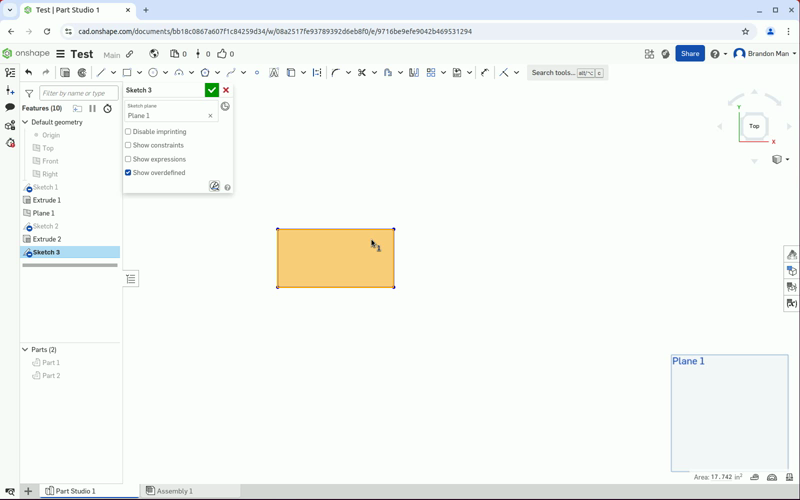
scroll(-6)
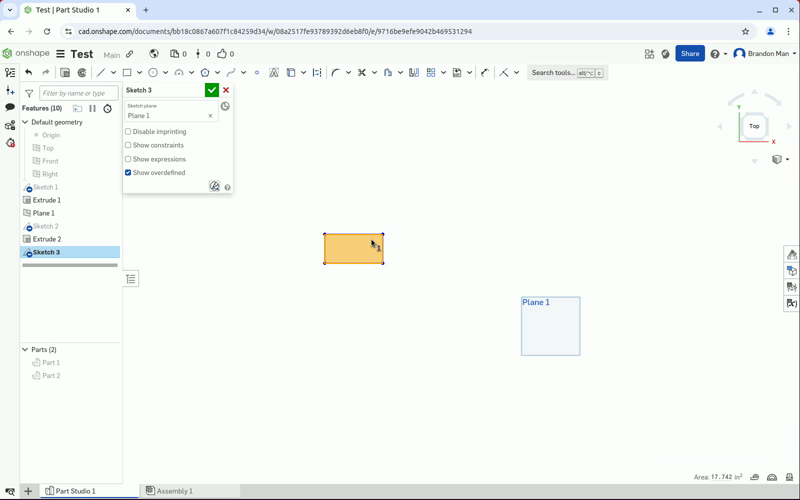
scroll(-6)
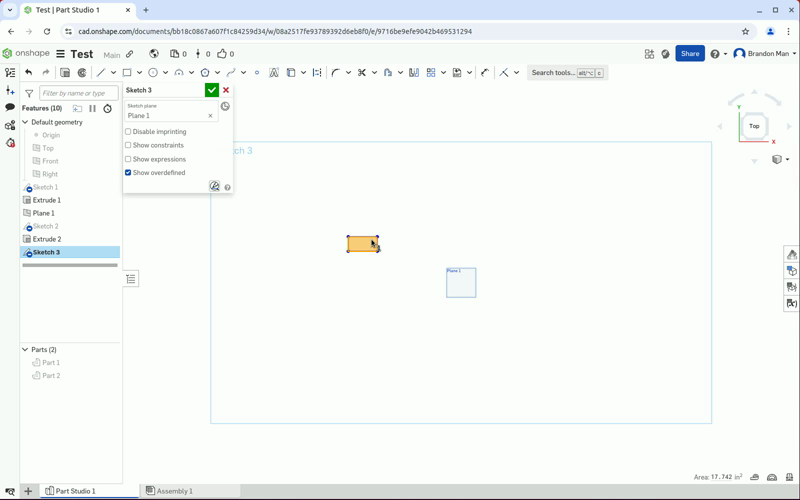
mouse_move(73, 352)
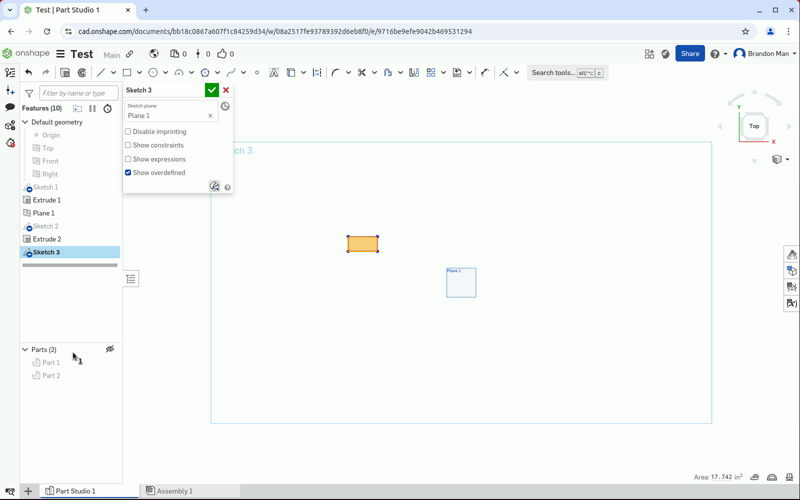
key(shift+y)
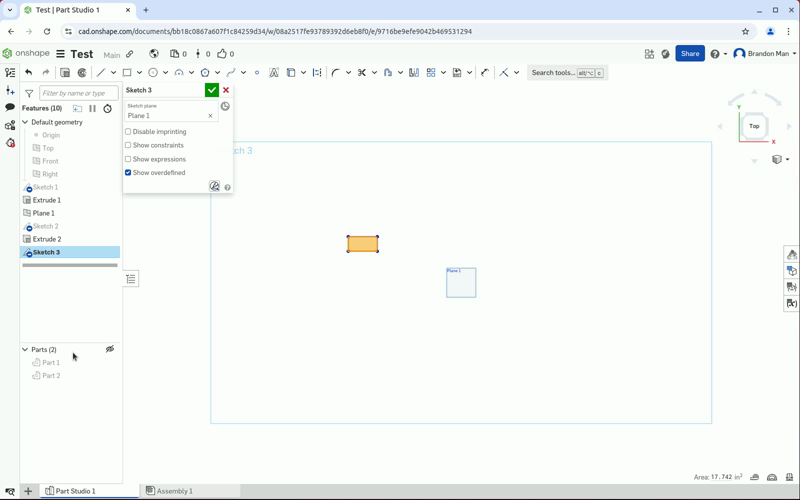
key(shift+e)
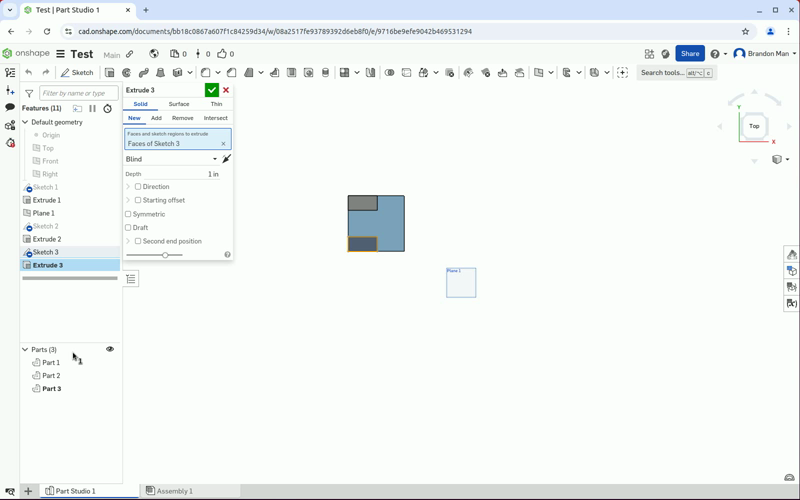
mouse_move(143, 106)
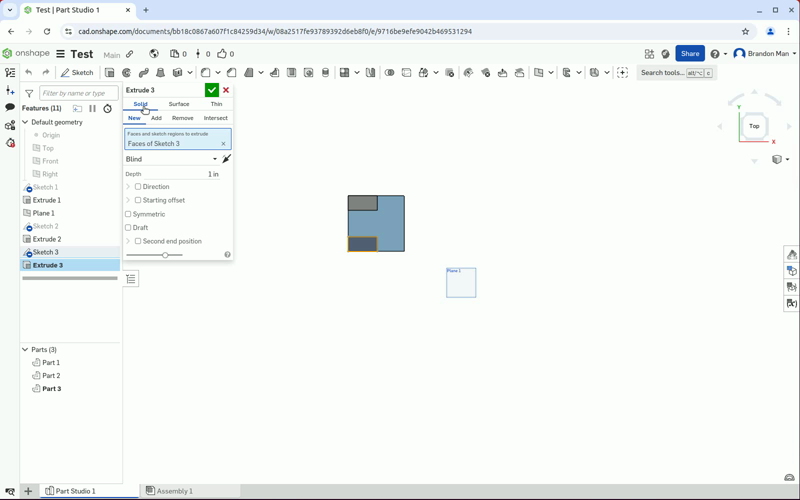
click(143, 106)
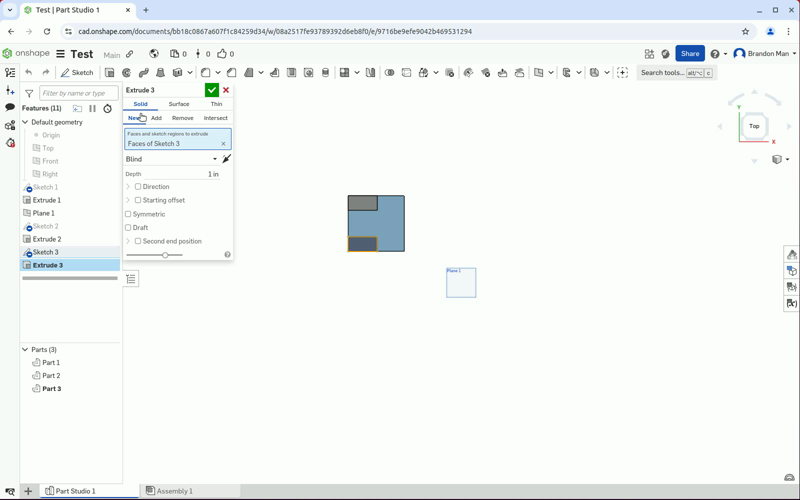
mouse_move(137, 120)
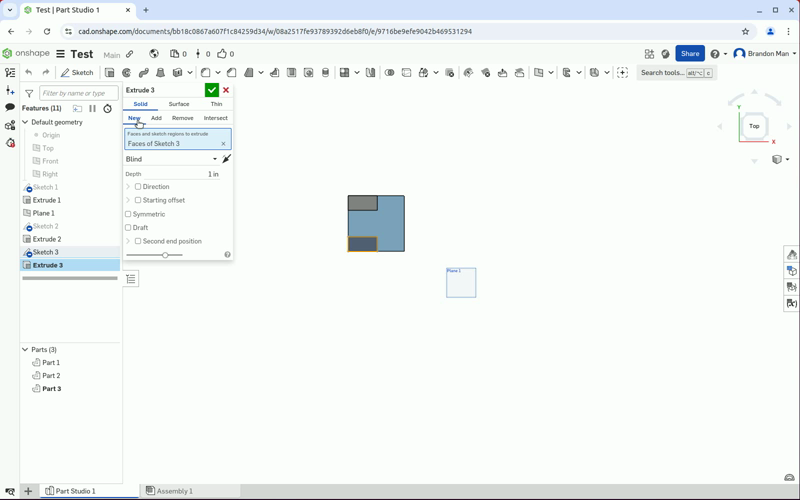
click(137, 120)
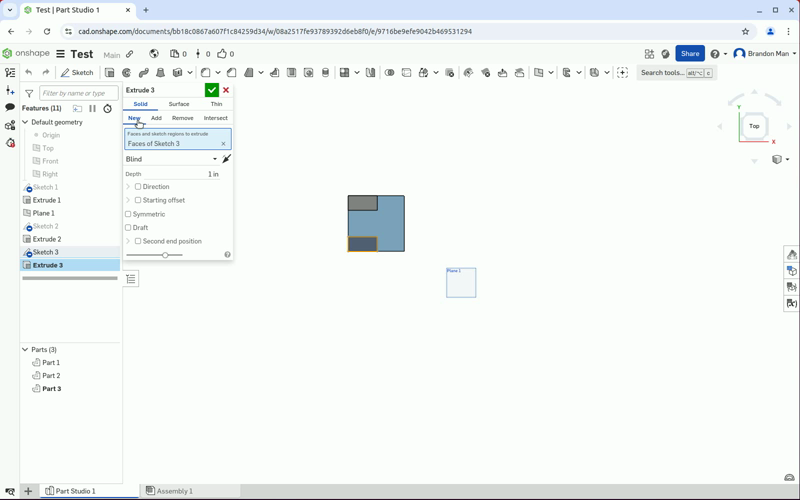
key(tab, 4)
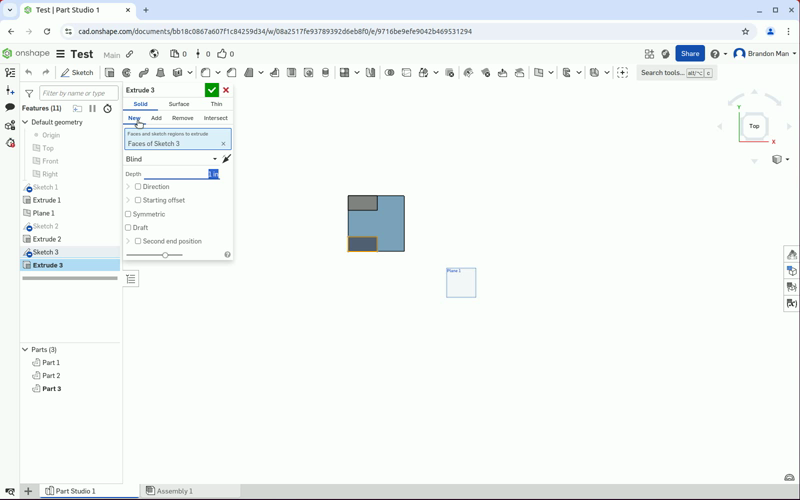
text(2.889)
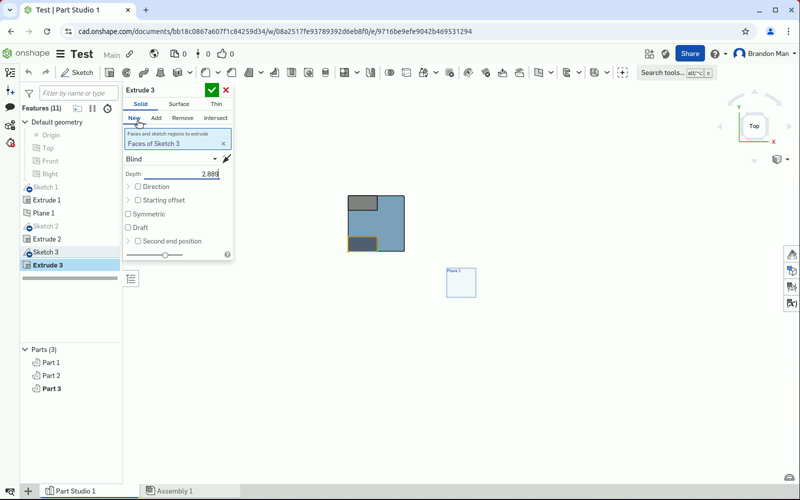
key(enter)
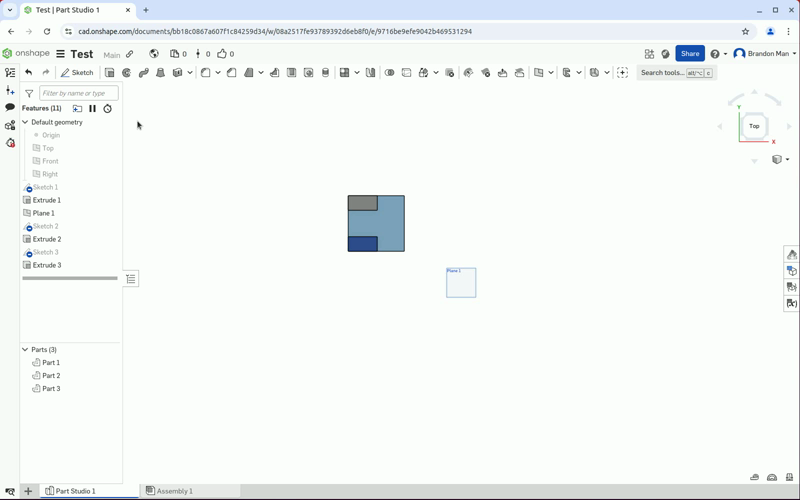
key(shift+h)
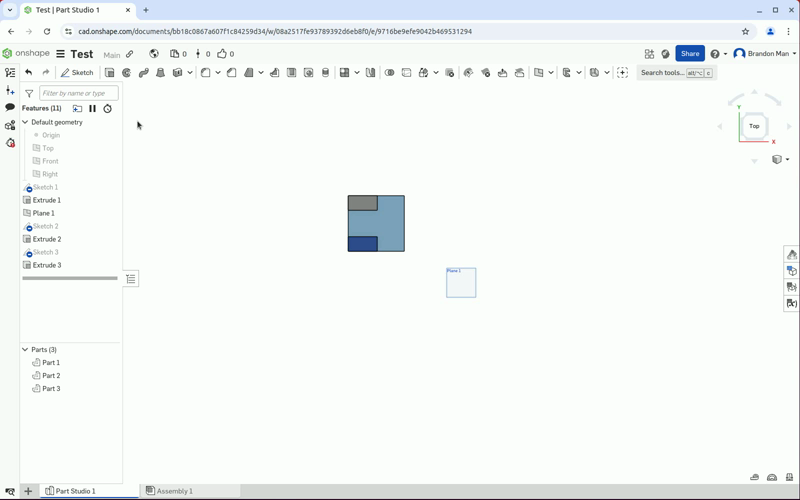
key(shift+h)
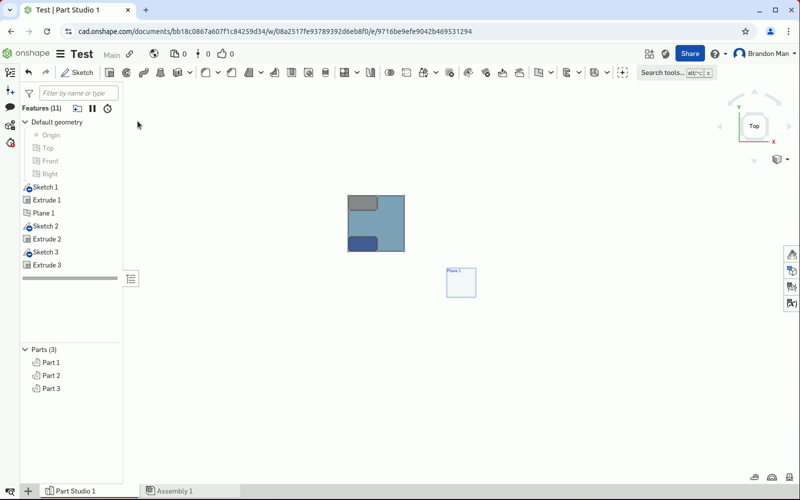
key(shift+7)
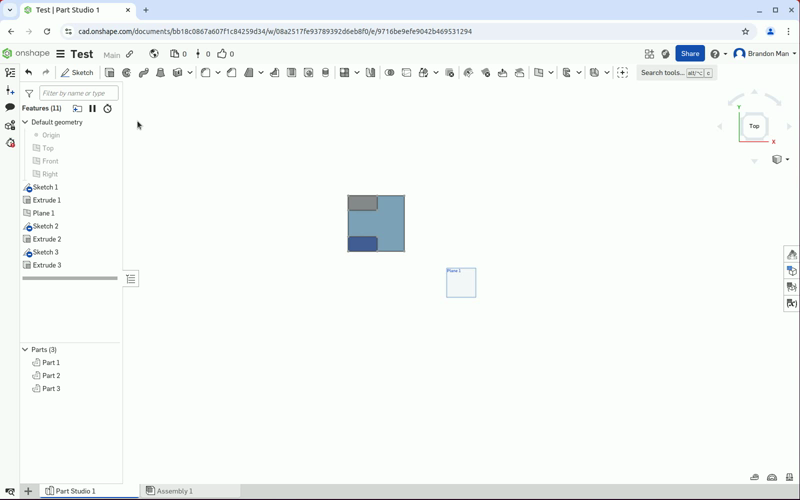
key(up, 3)
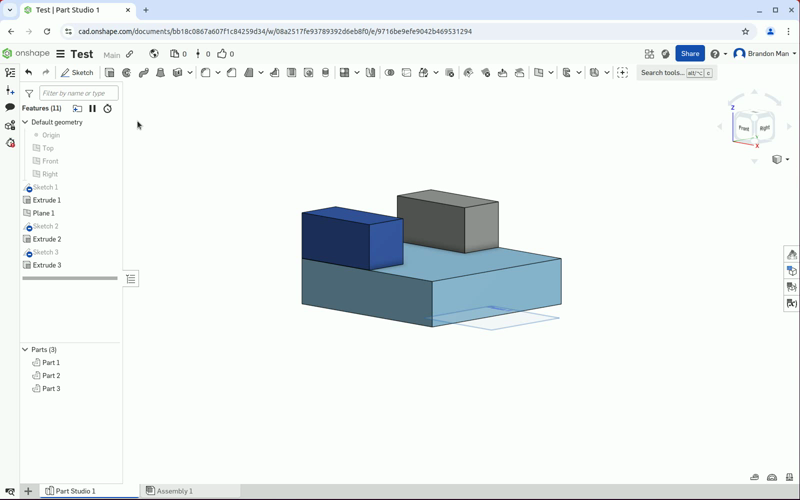
key(left, 3)
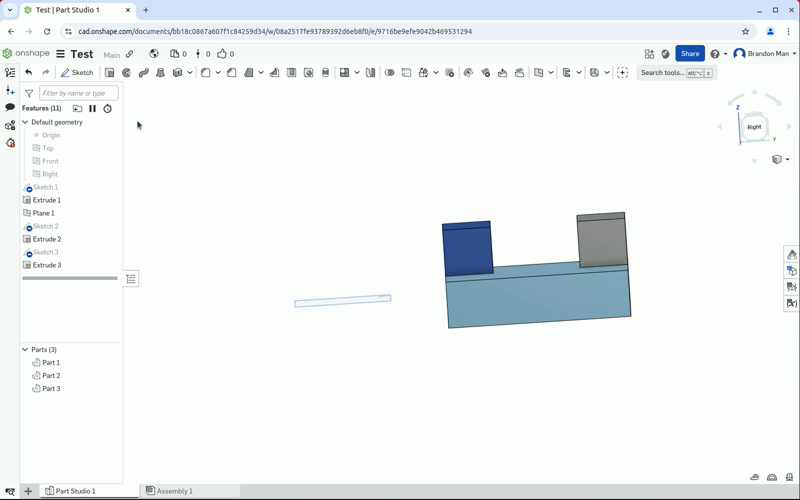
key(right, 3)
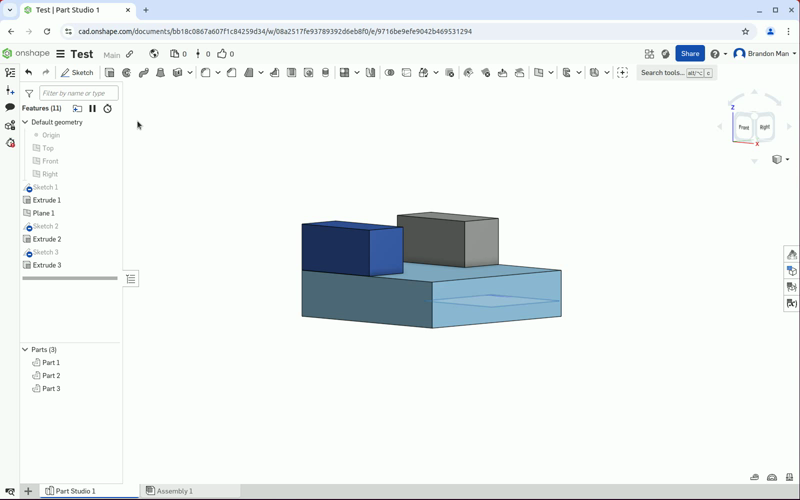
key(down, 3)
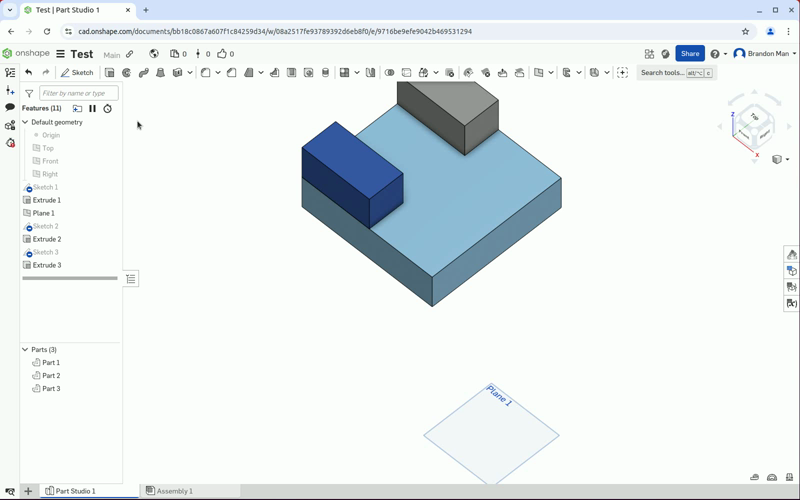
mouse_move(73, 189)
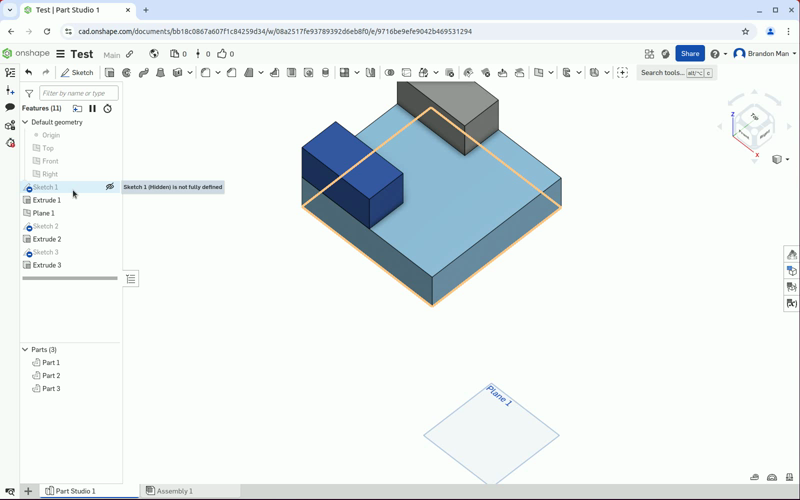
click(73, 189)